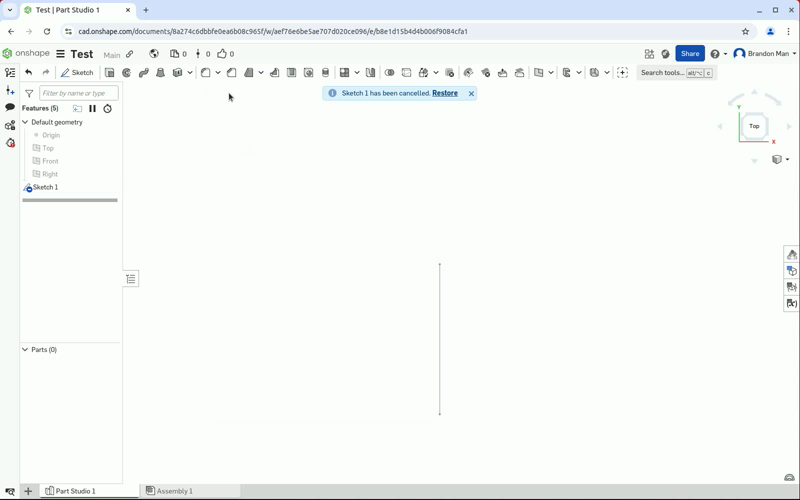
key(shift+h)
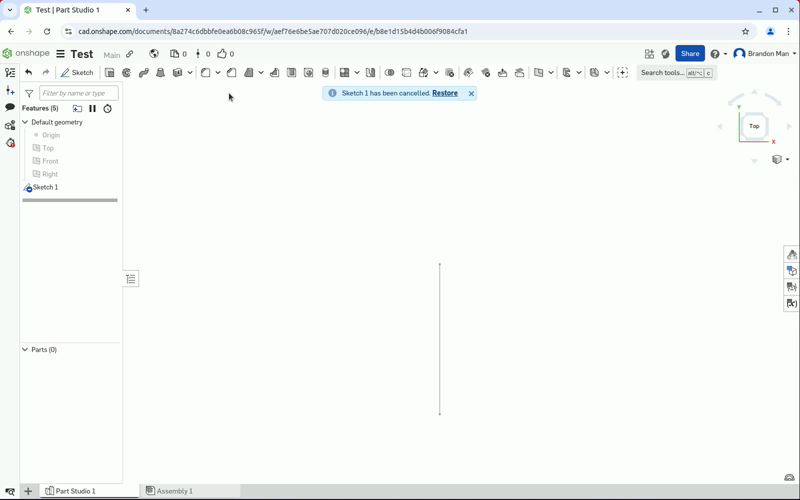
key(shift+s)
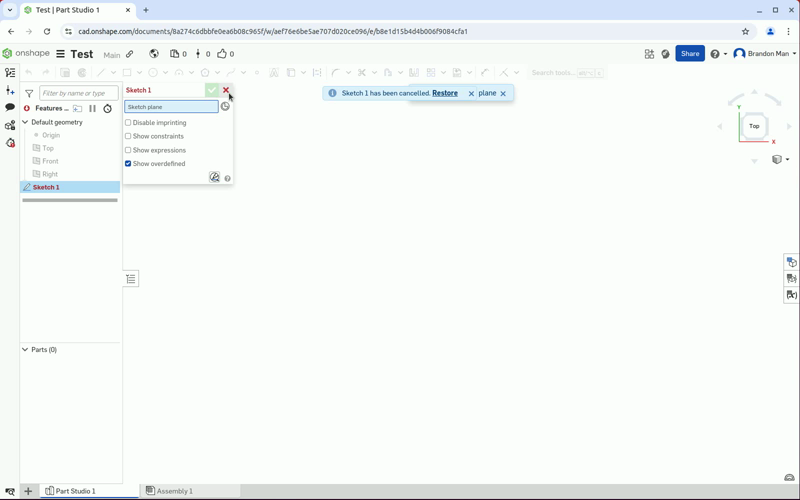
mouse_move(73, 150)
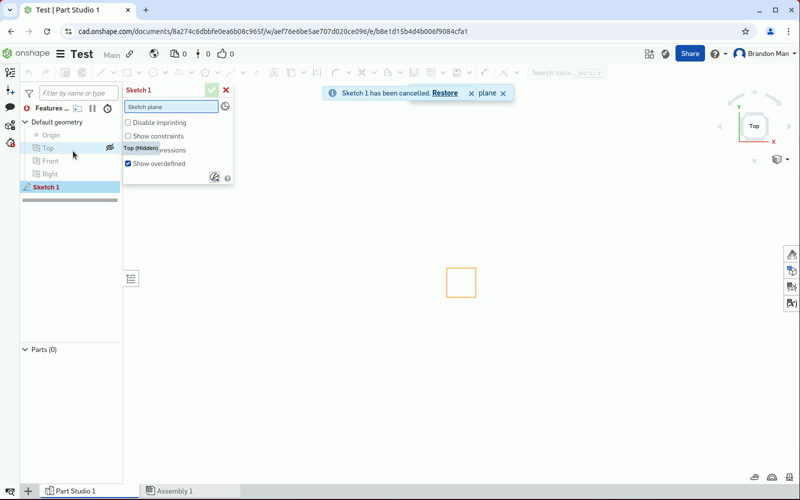
click(73, 150)
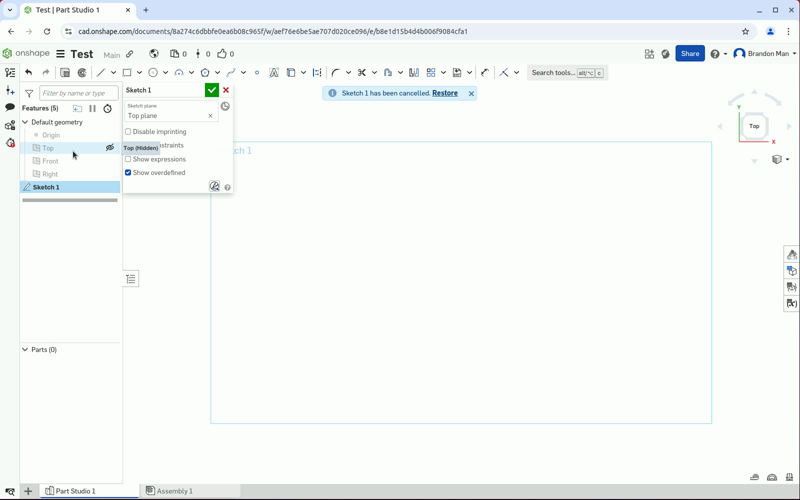
mouse_move(73, 352)
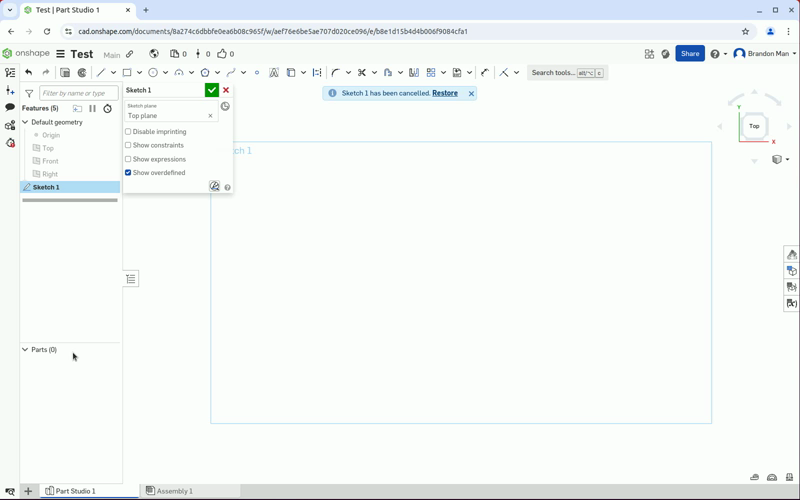
key(y)
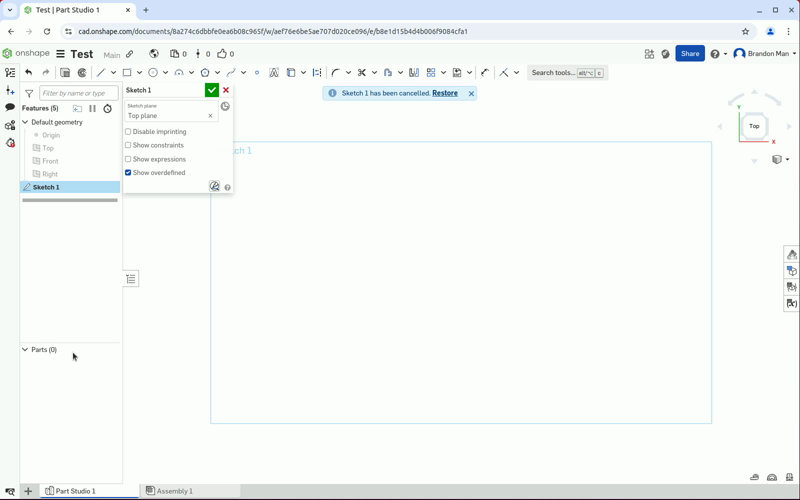
key(l)
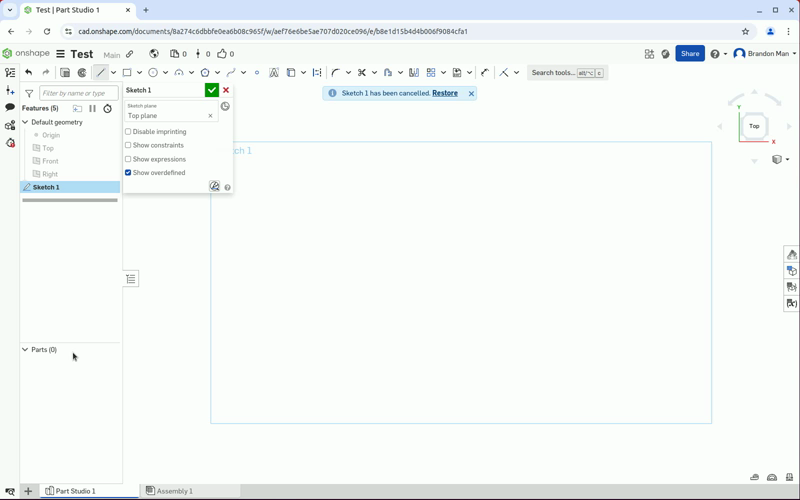
key_down(shift)
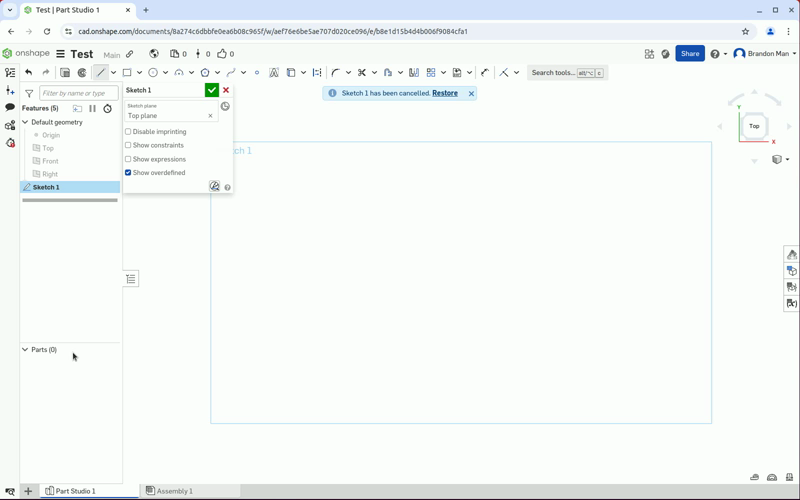
mouse_move(348, 354)
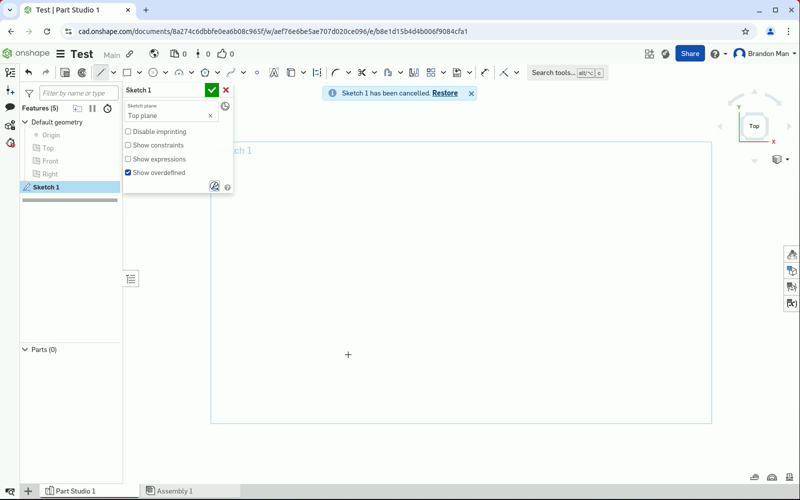
click(348, 354)
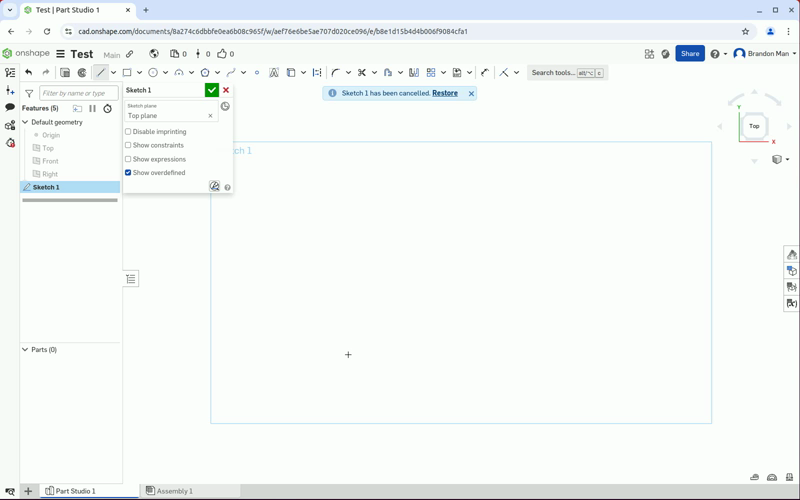
key_up(shift)
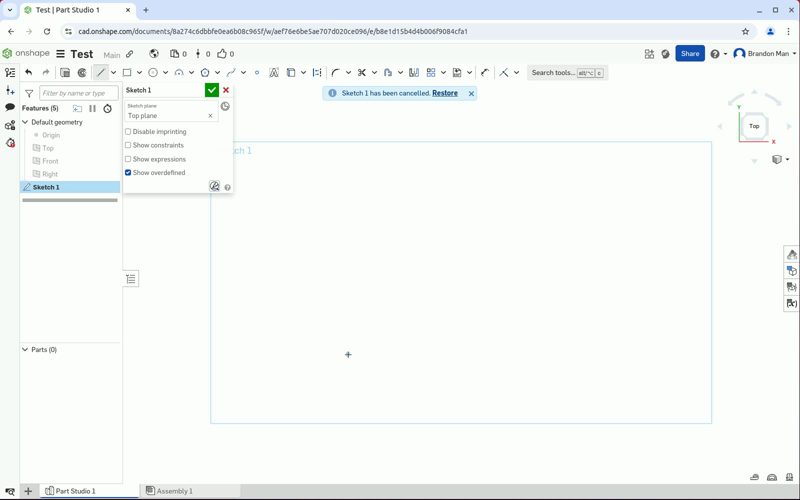
key_down(shift)
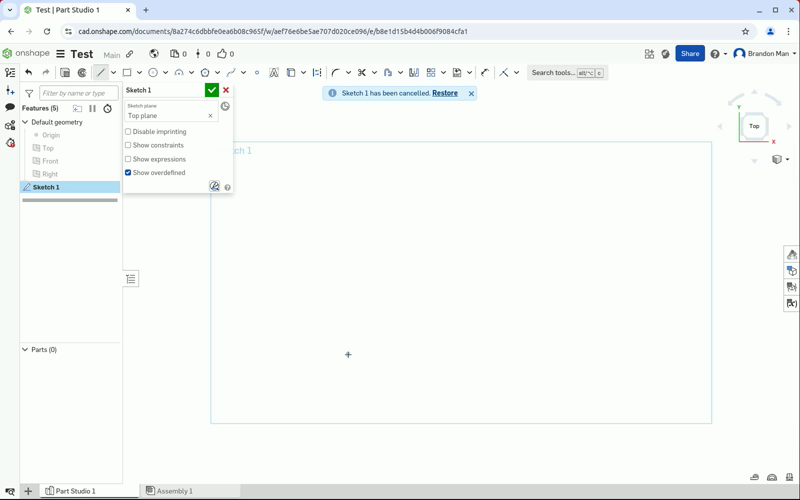
mouse_move(441, 354)
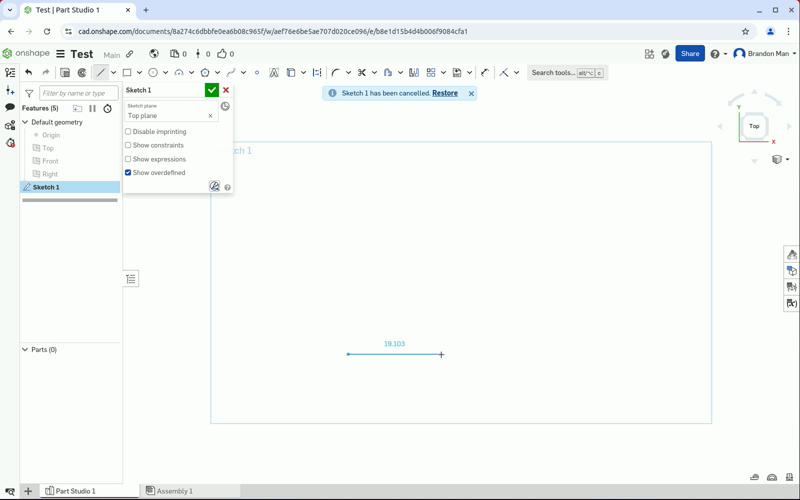
click(441, 354)
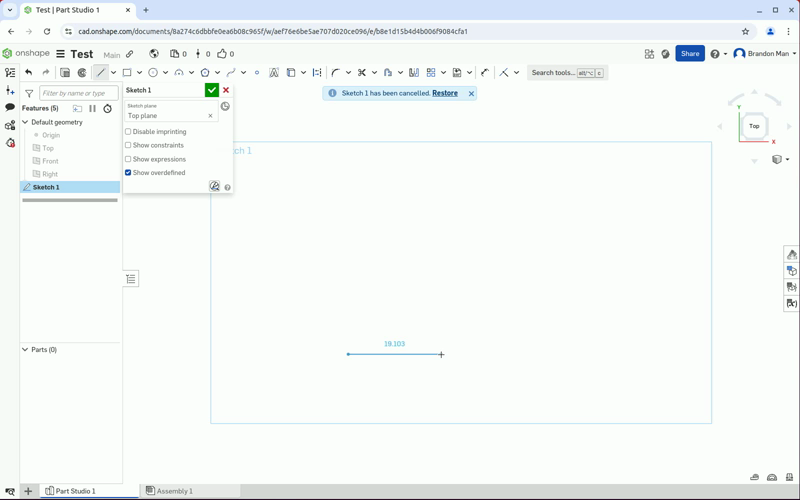
key_up(shift)
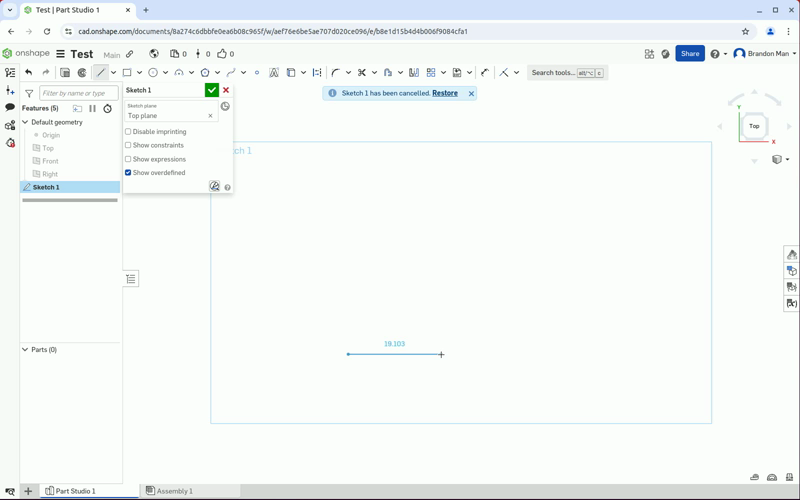
key_down(shift)
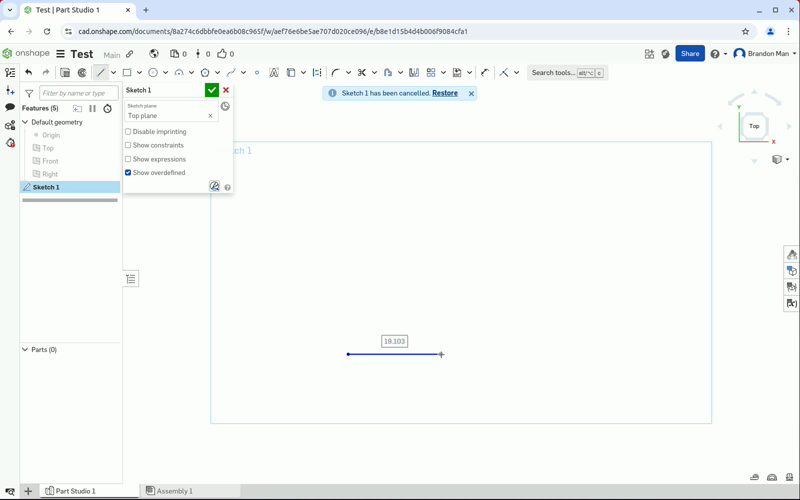
mouse_move(441, 211)
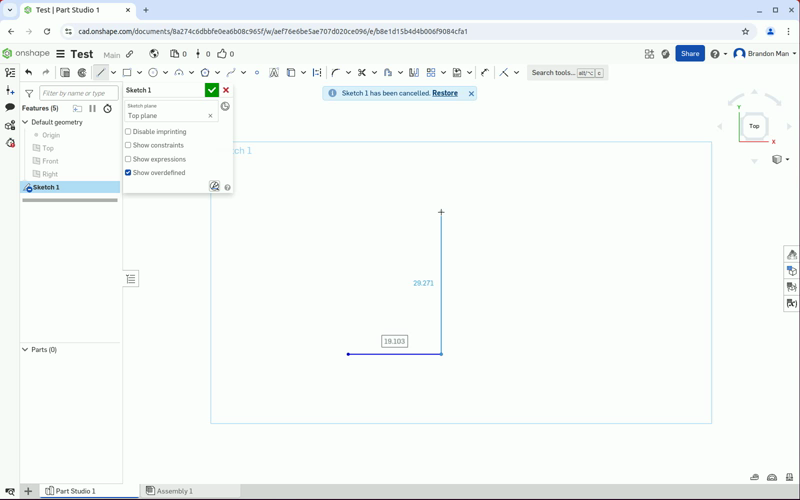
click(441, 211)
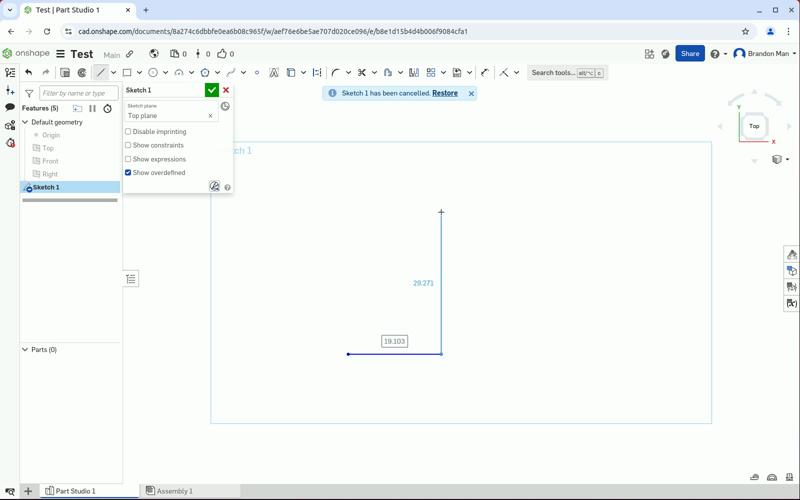
key_up(shift)
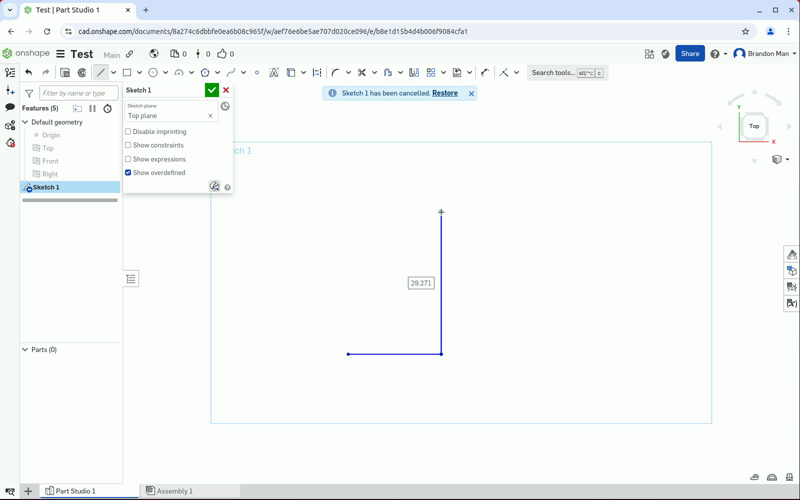
key_down(shift)
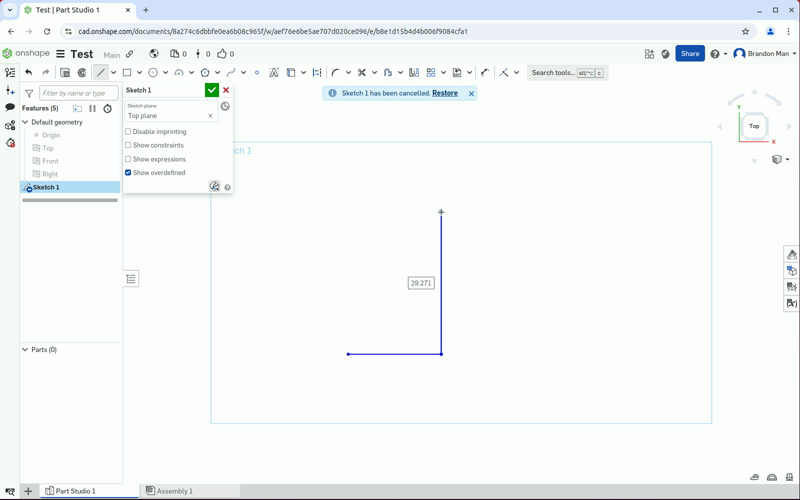
mouse_move(348, 211)
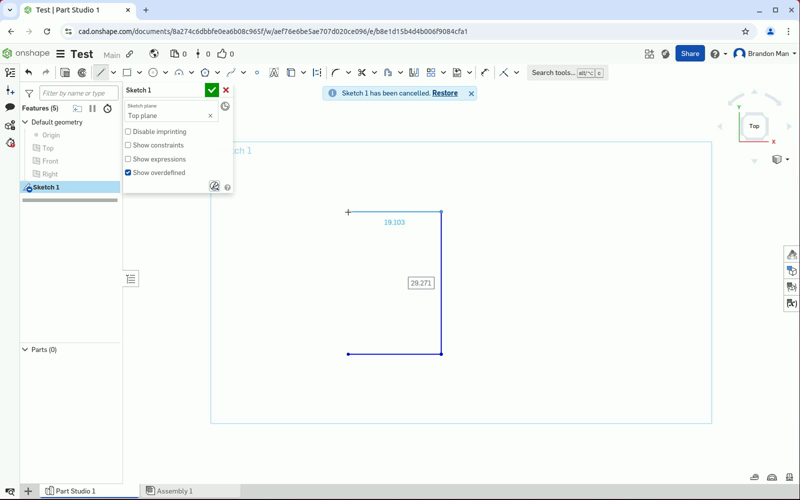
click(348, 211)
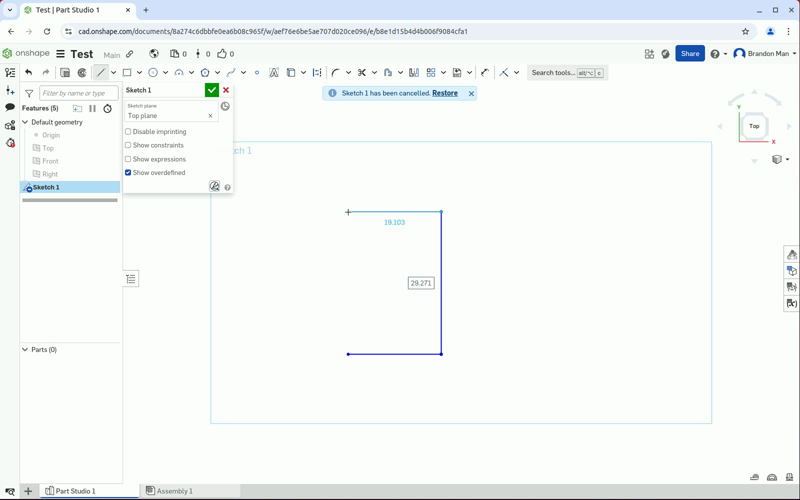
key_up(shift)
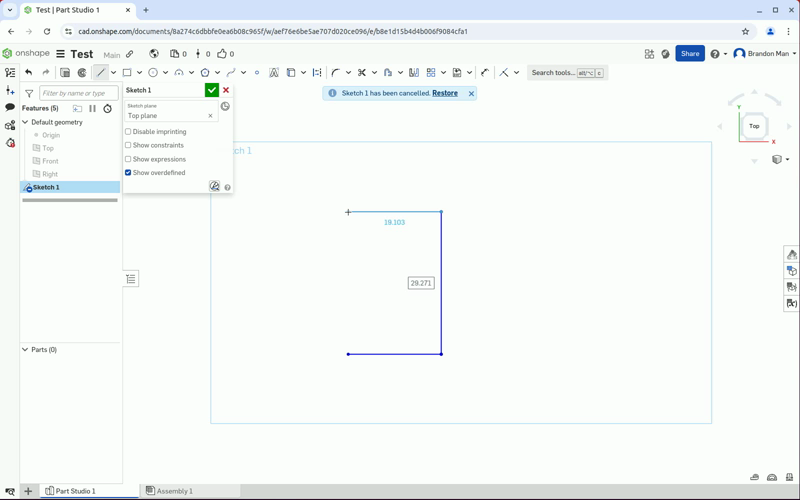
key_down(shift)
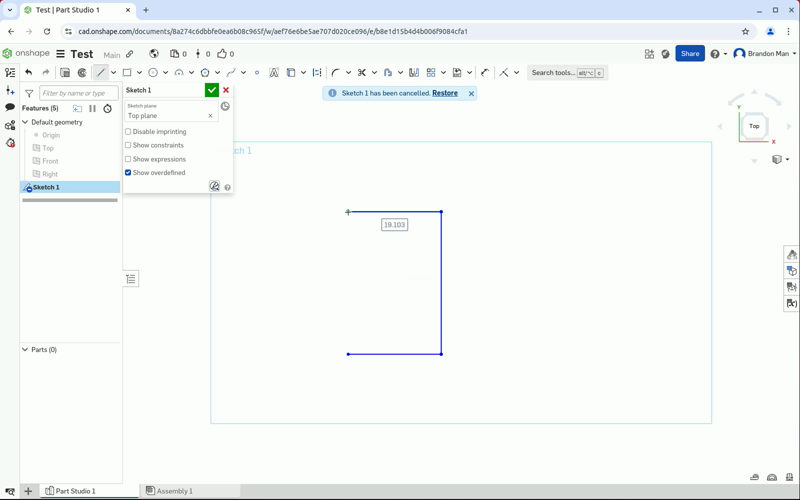
mouse_move(348, 354)
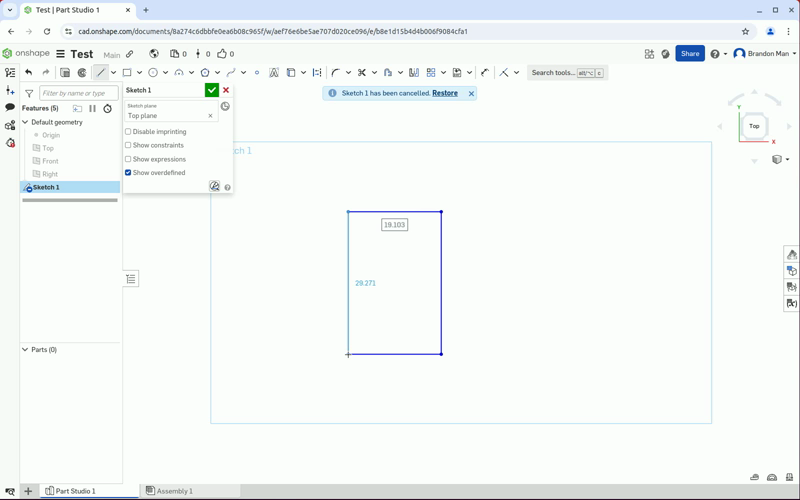
key_up(shift)
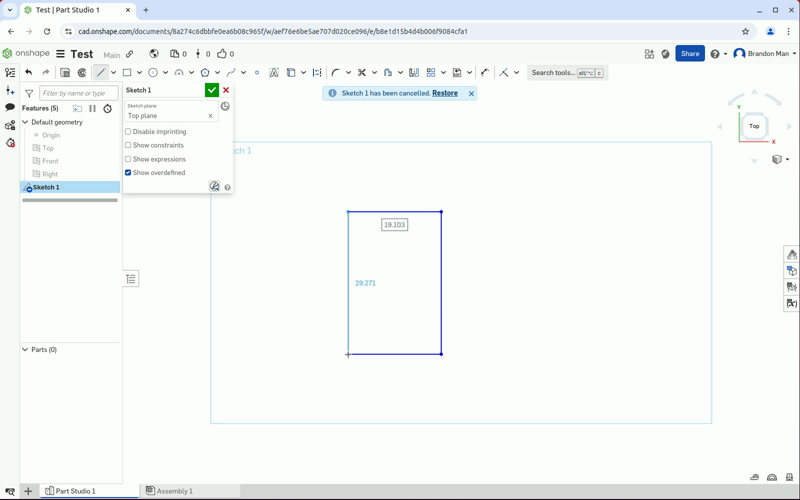
click(348, 354)
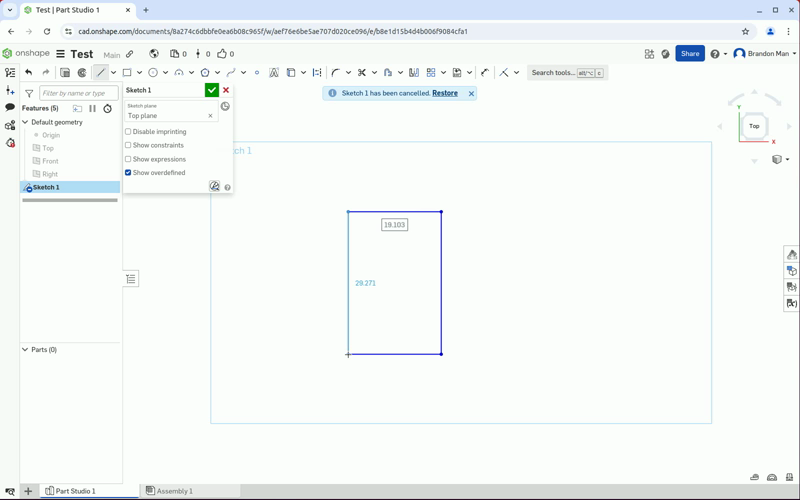
key(esc)
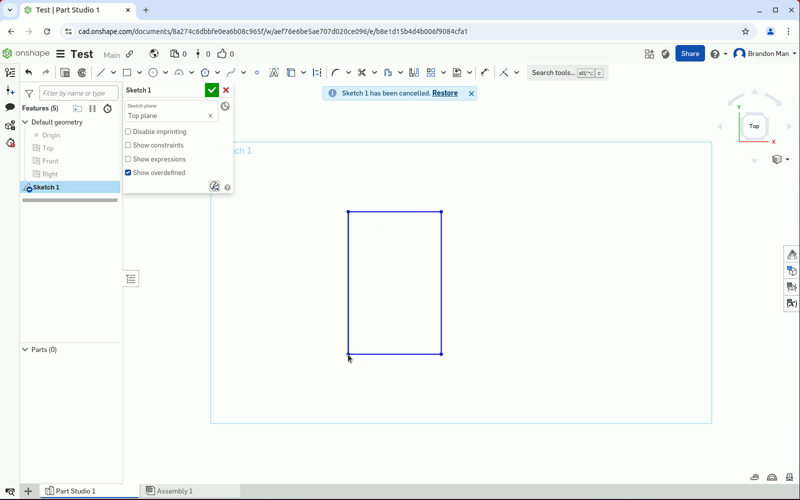
mouse_move(397, 250)
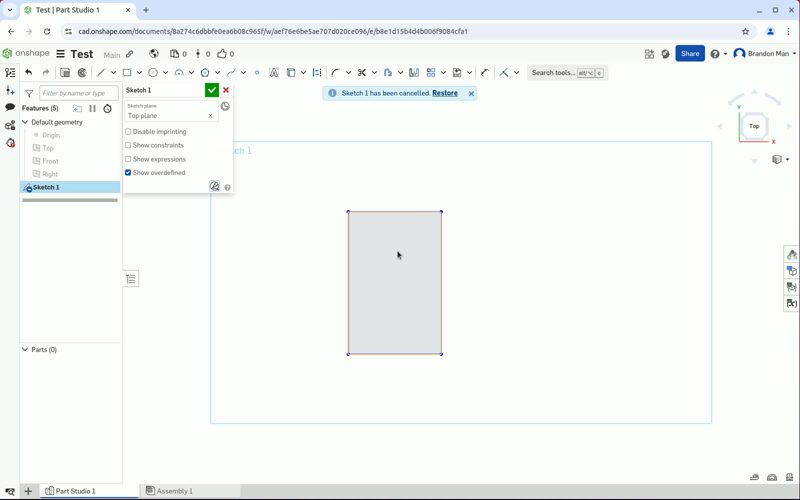
click(397, 250)
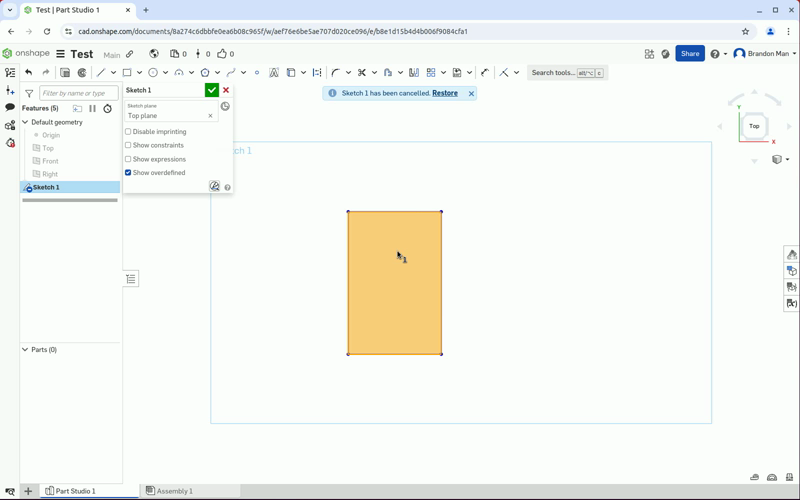
mouse_move(73, 352)
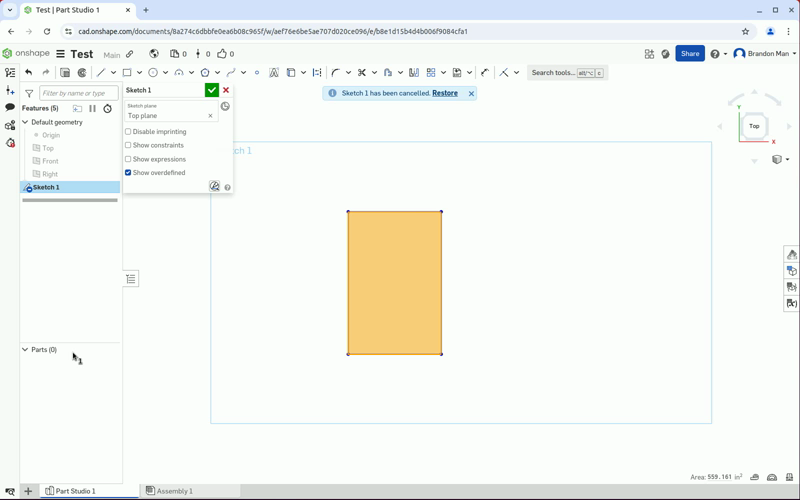
key(shift+y)
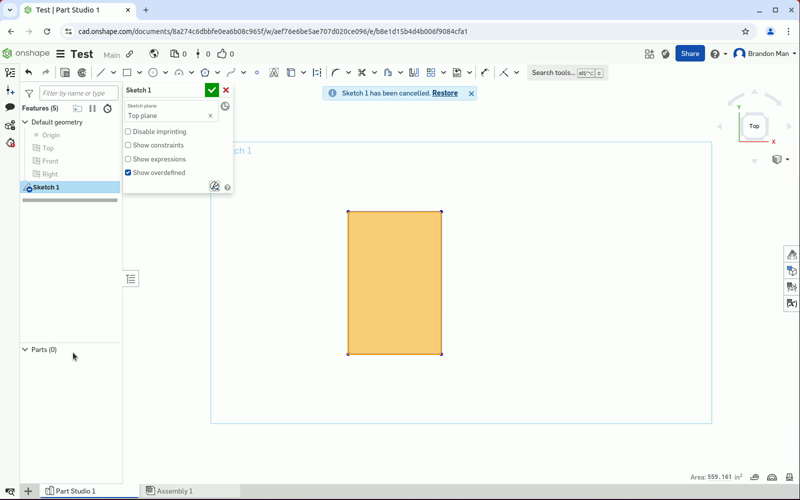
key(shift+e)
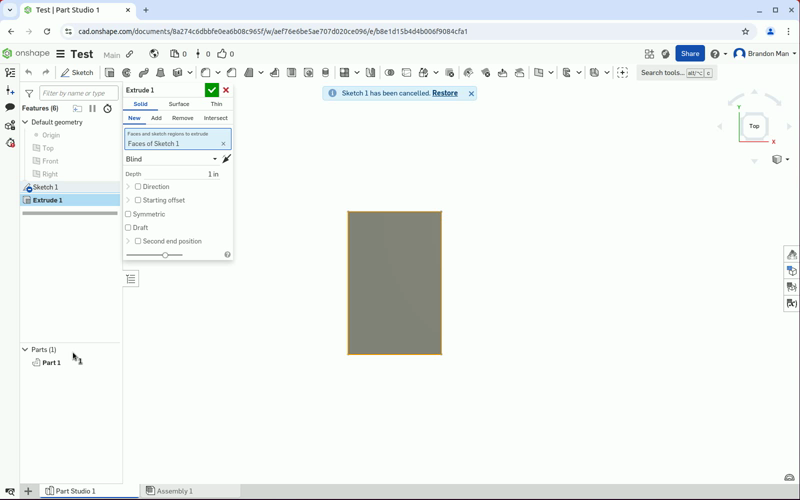
mouse_move(143, 106)
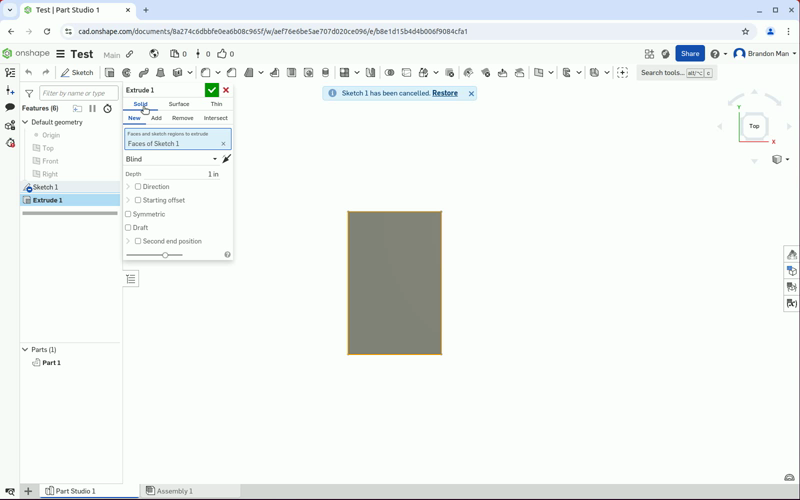
click(143, 106)
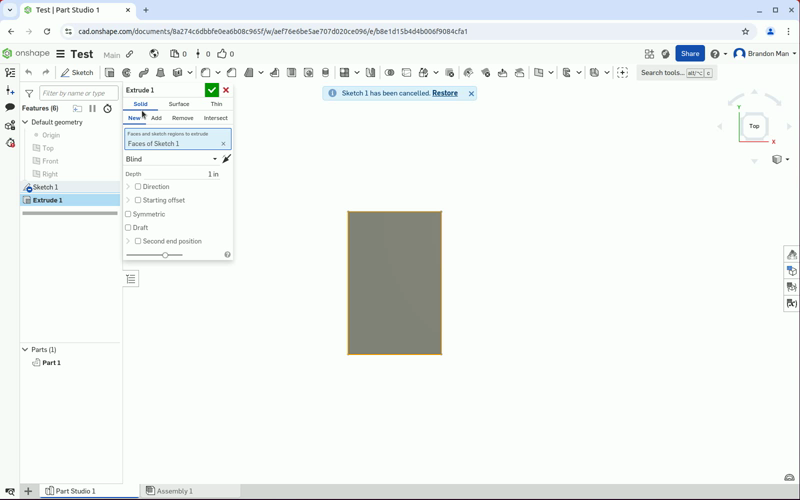
mouse_move(137, 120)
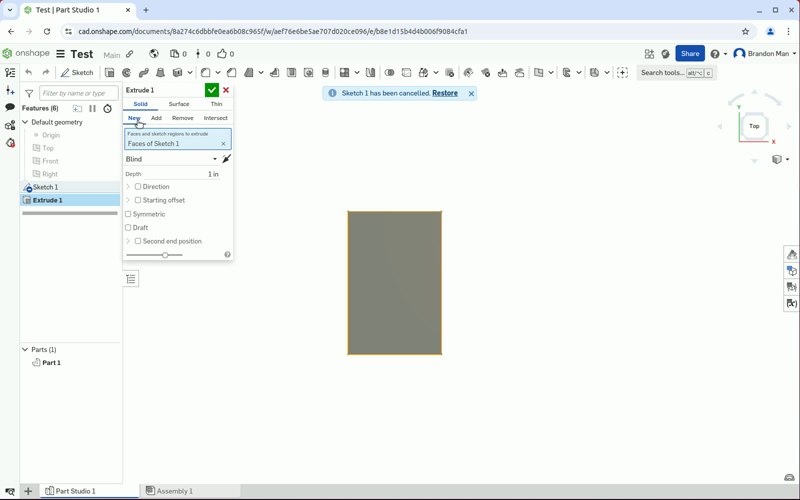
click(137, 120)
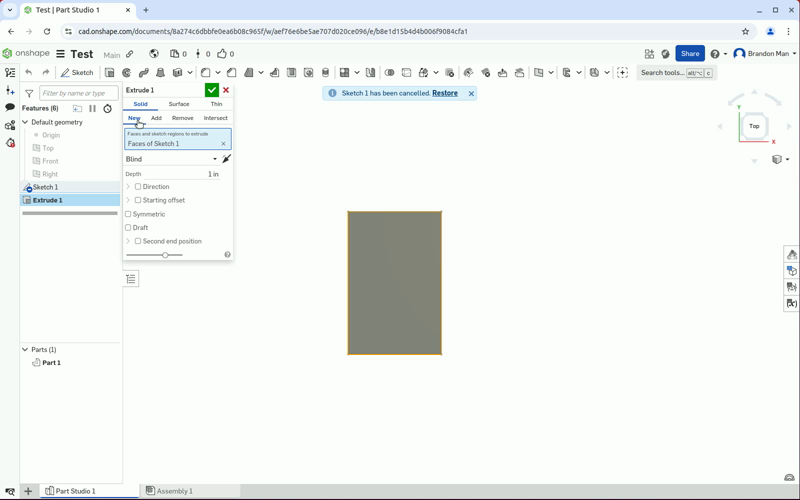
key(tab, 4)
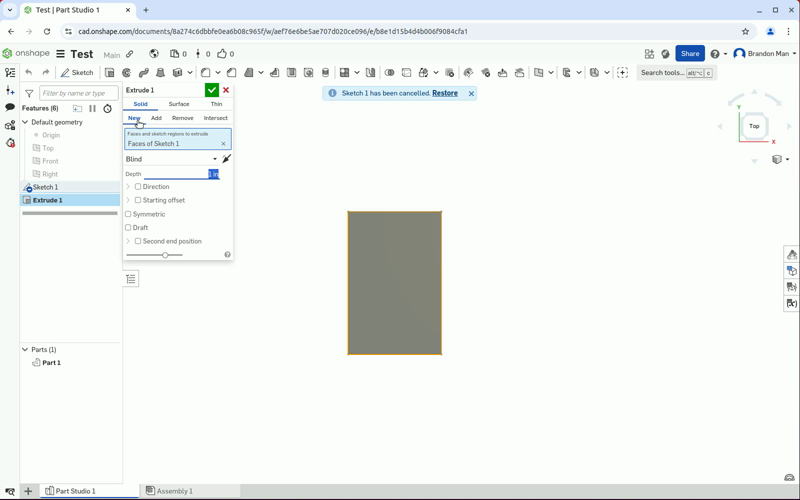
text(2.648)
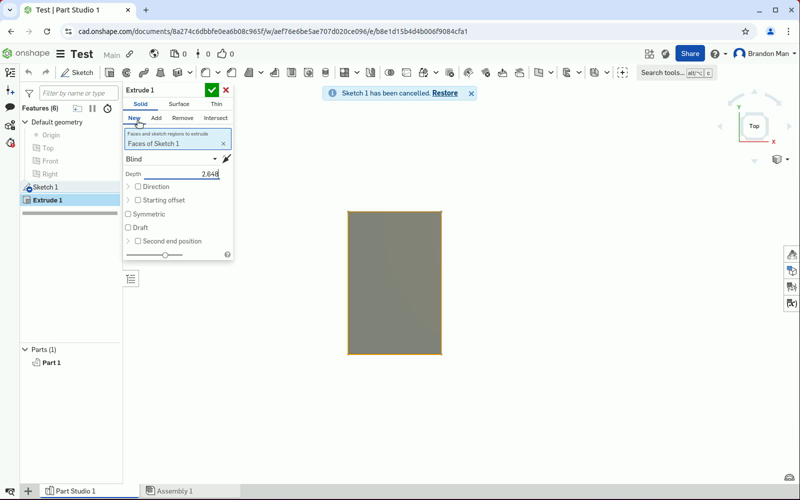
key(enter)
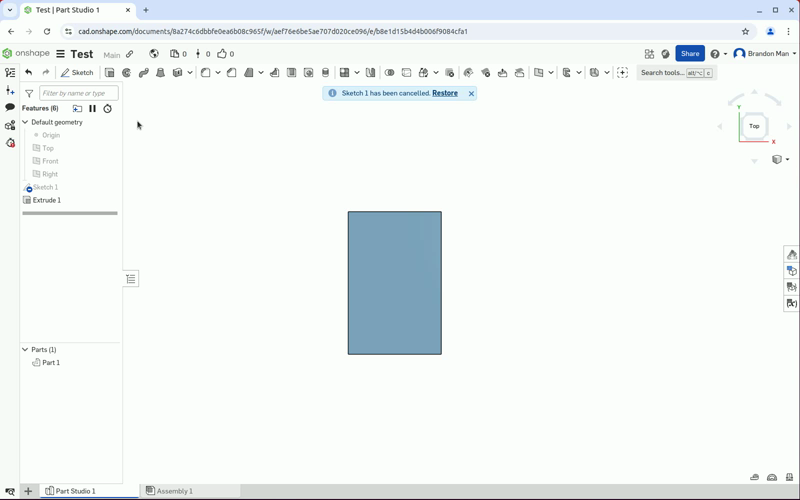
key(shift+h)
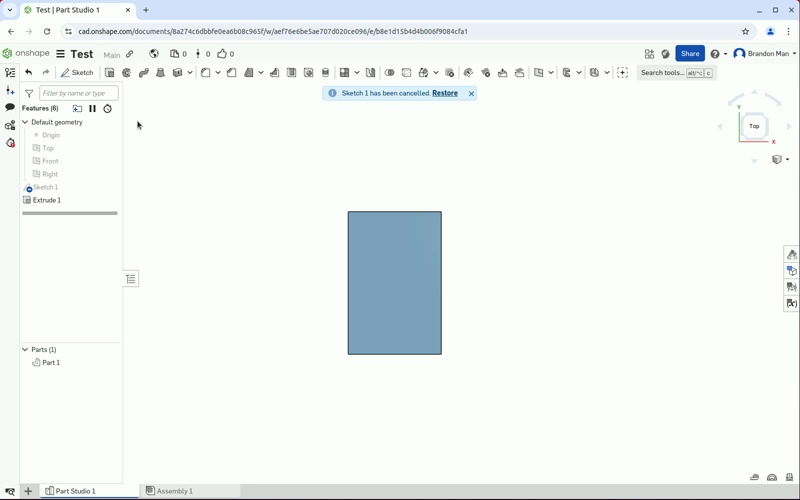
key(shift+h)
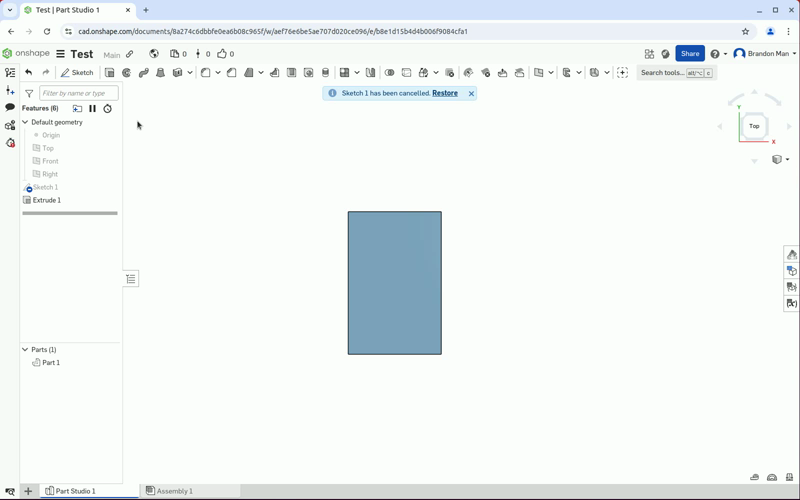
mouse_move(73, 189)
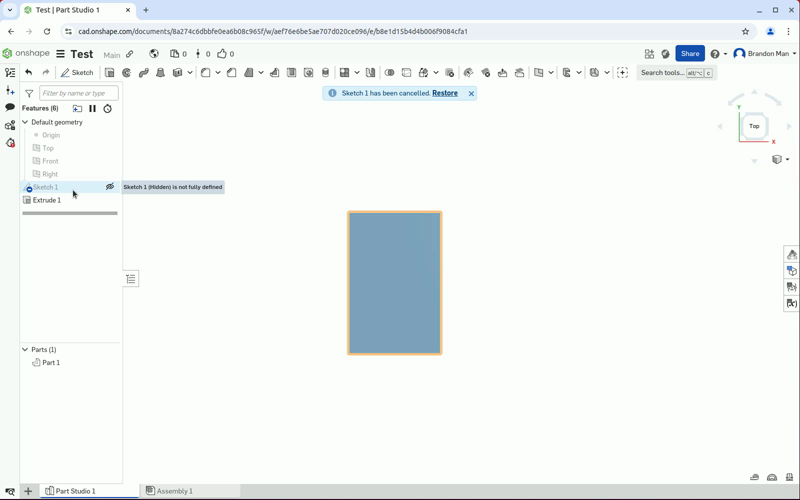
click(73, 189)
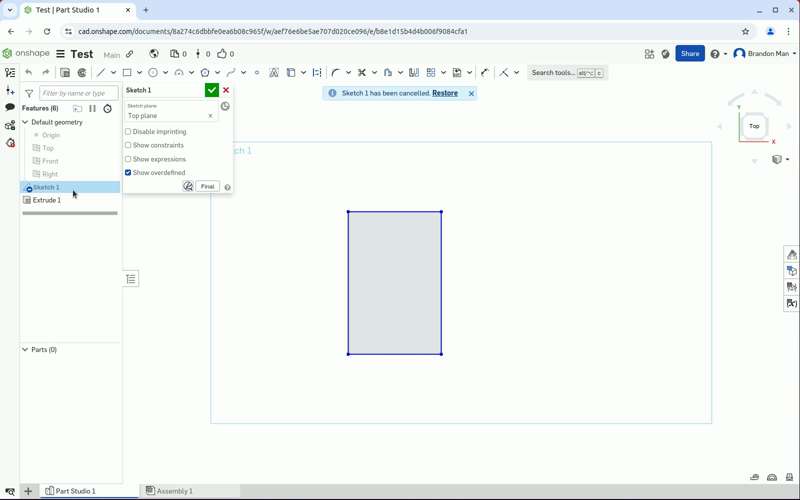
mouse_move(229, 92)
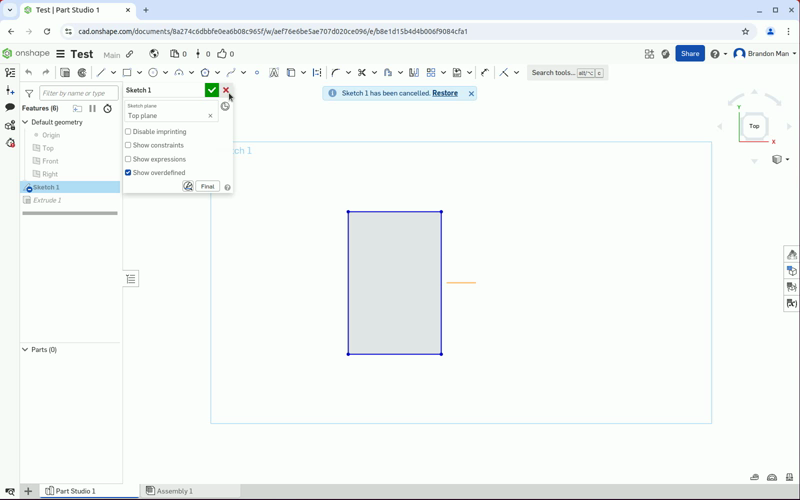
click(229, 92)
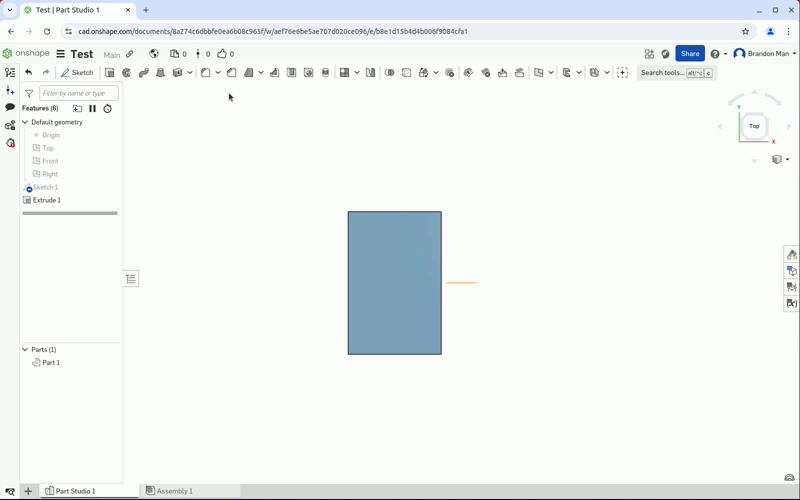
mouse_move(541, 75)
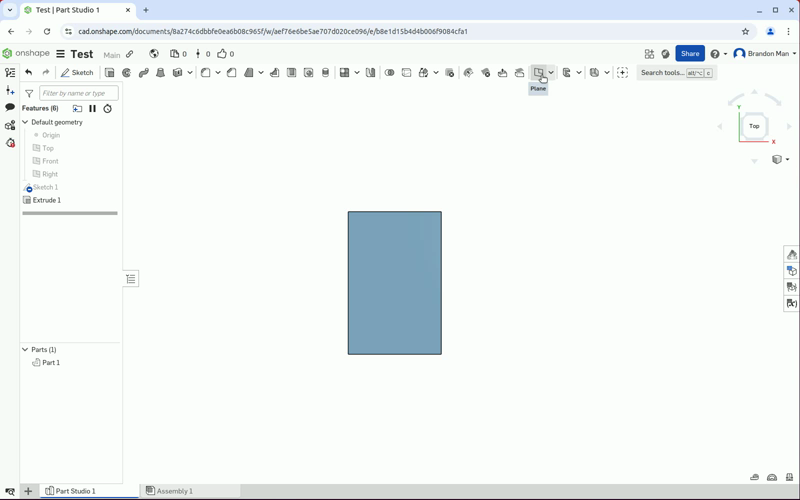
click(541, 75)
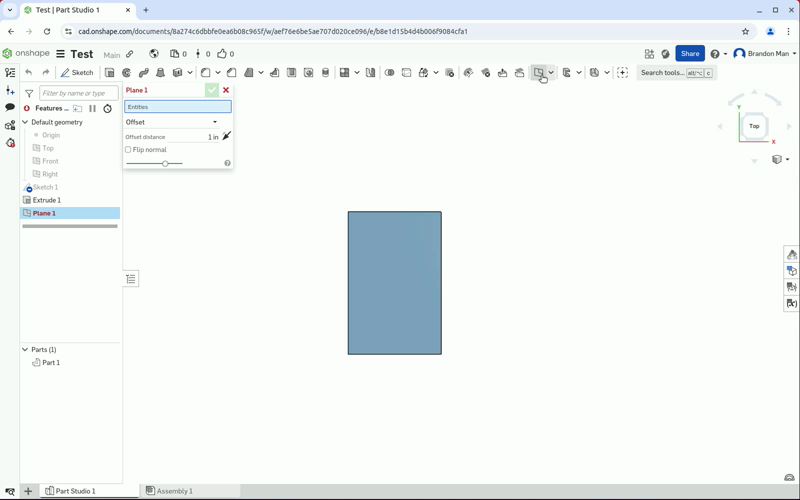
mouse_move(73, 150)
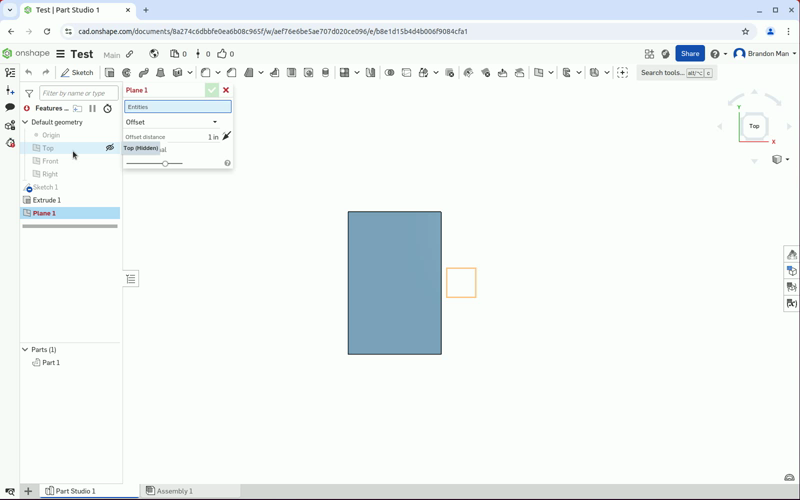
click(73, 150)
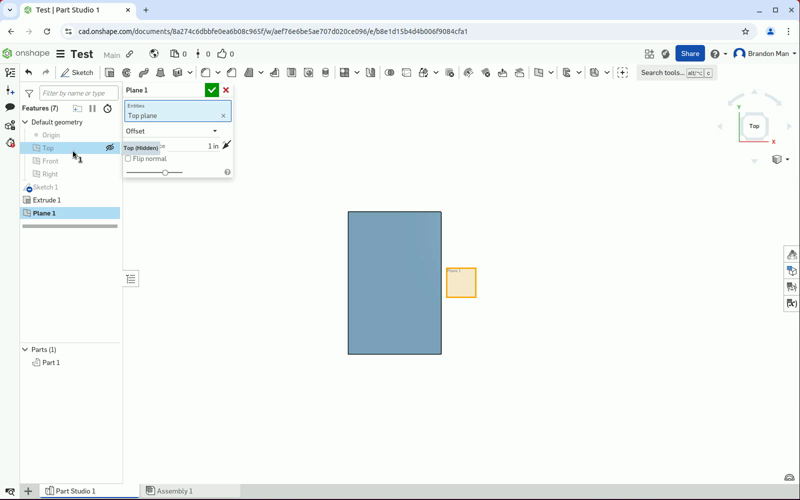
key(tab, 2)
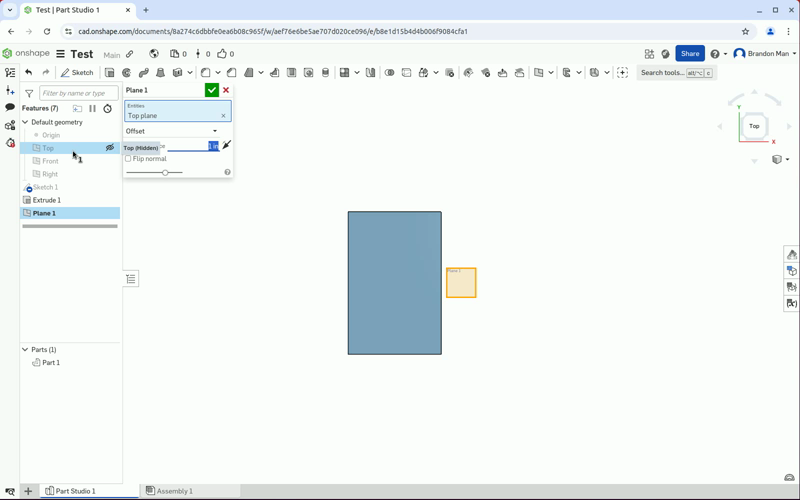
text(2.65)
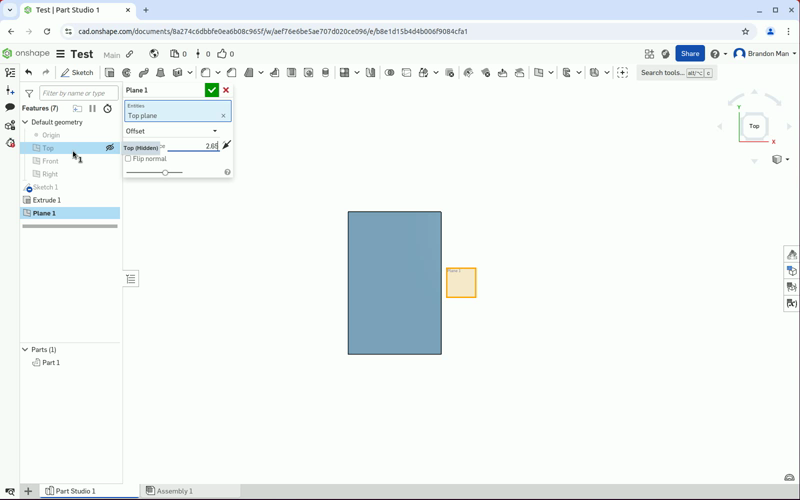
key(enter, 2)
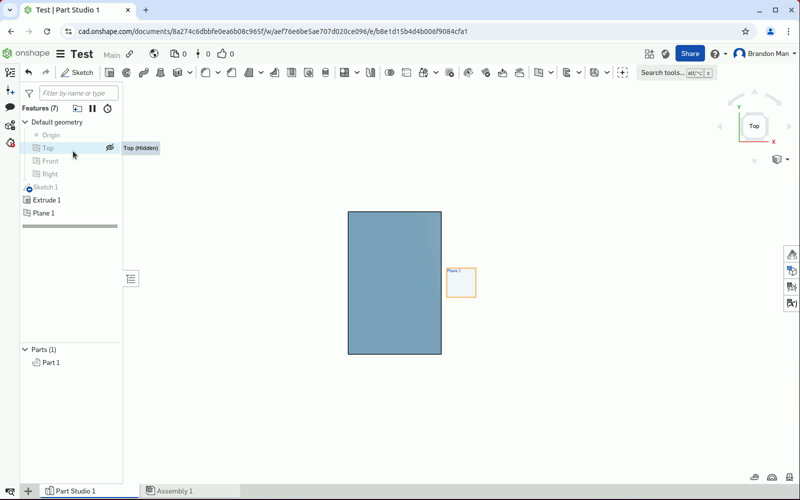
key(shift+s)
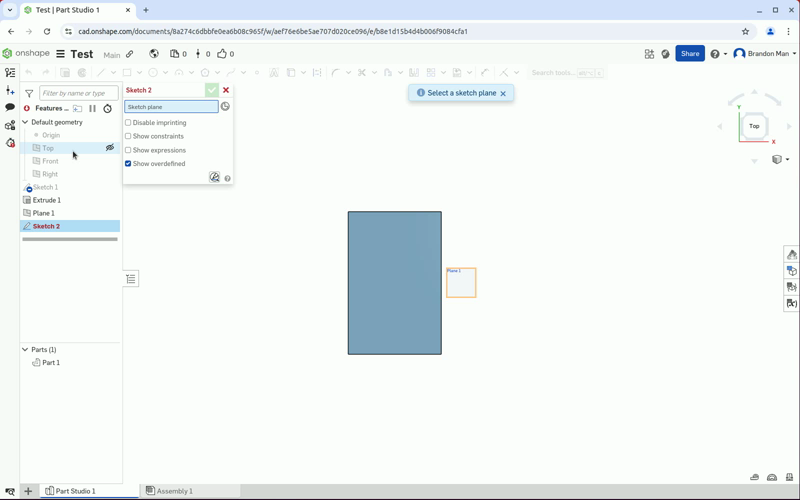
mouse_move(73, 215)
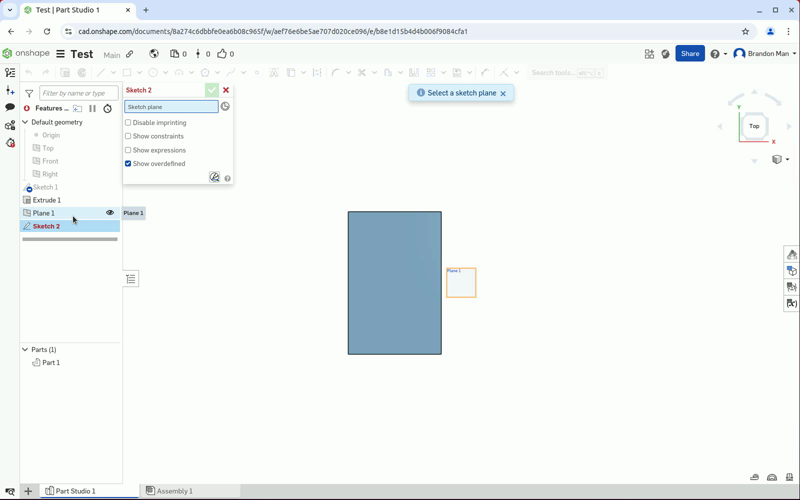
click(73, 215)
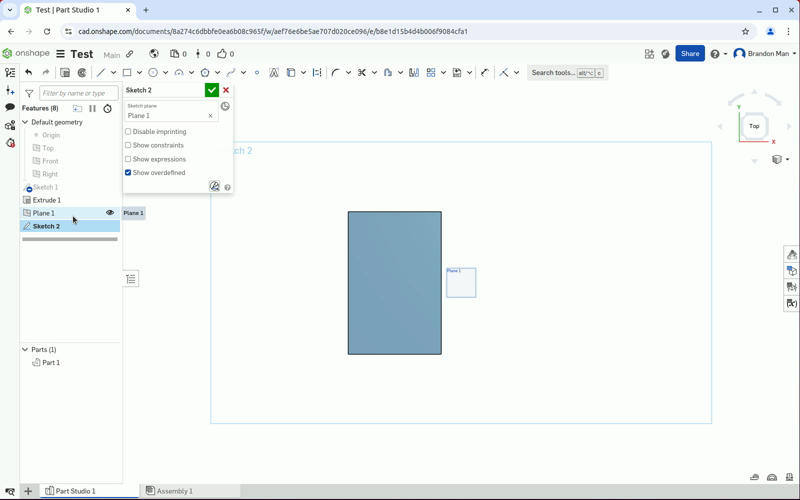
mouse_move(73, 352)
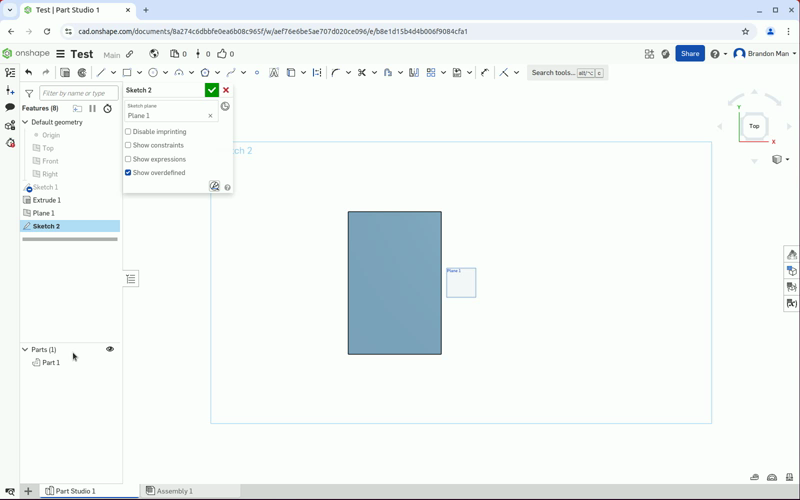
key(y)
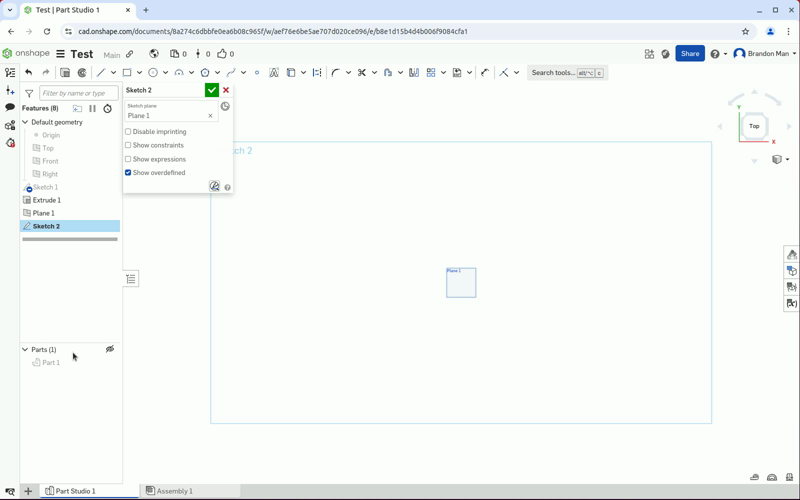
key(l)
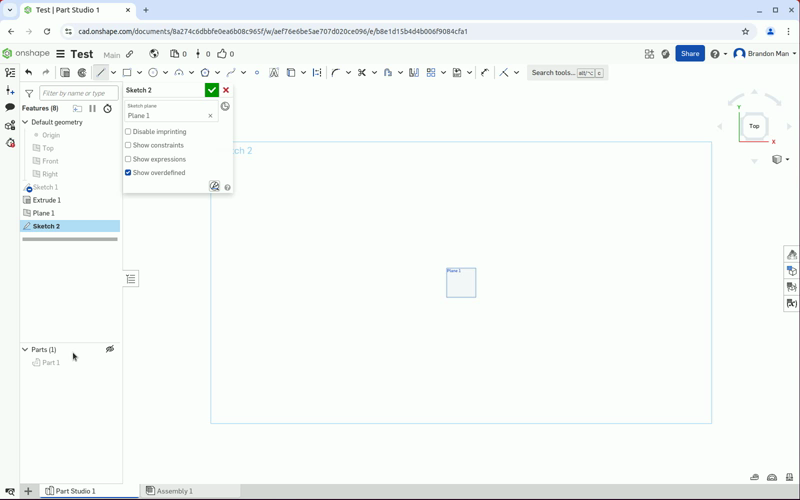
key_down(shift)
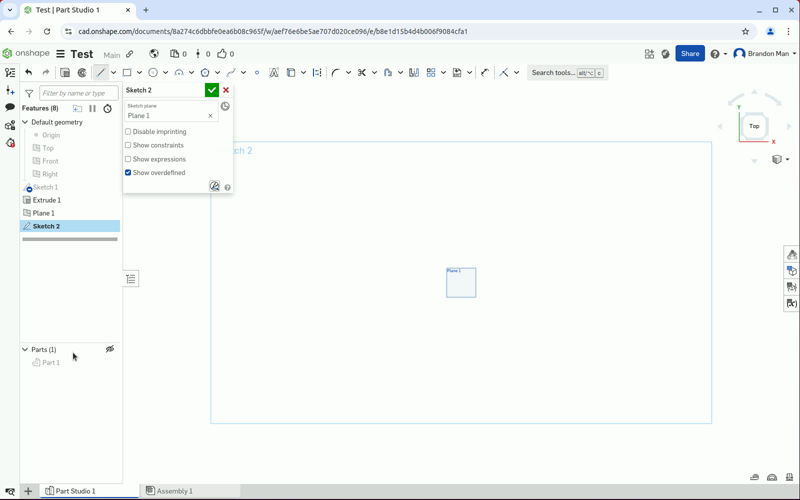
mouse_move(440, 352)
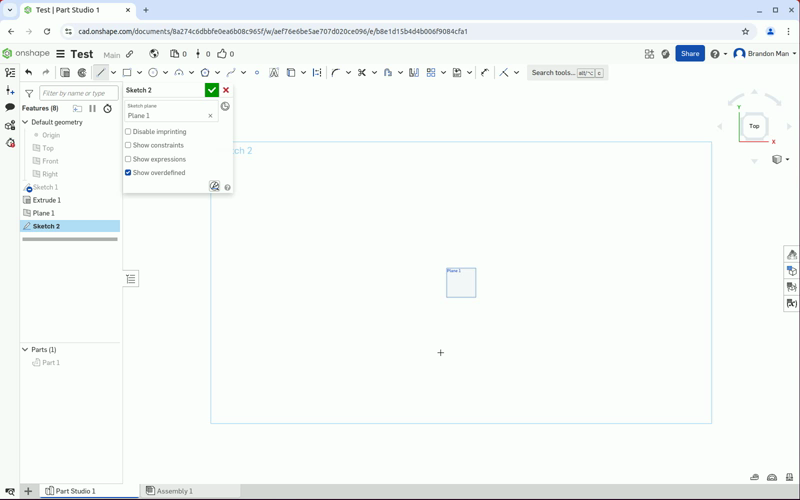
click(440, 352)
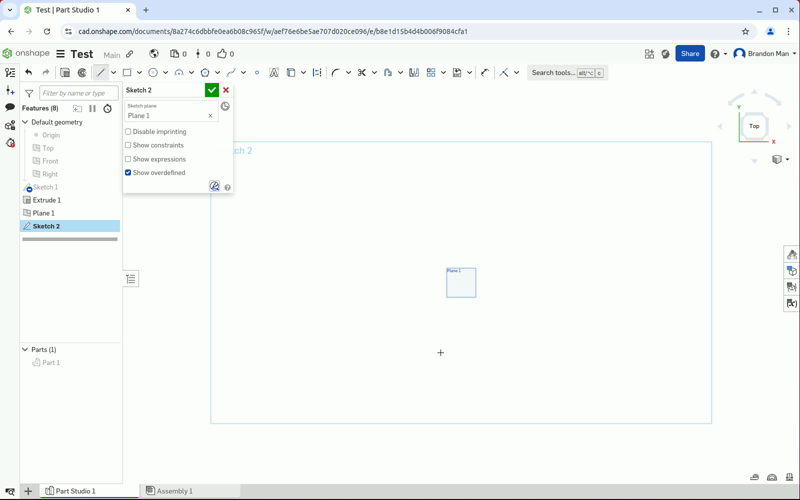
key_up(shift)
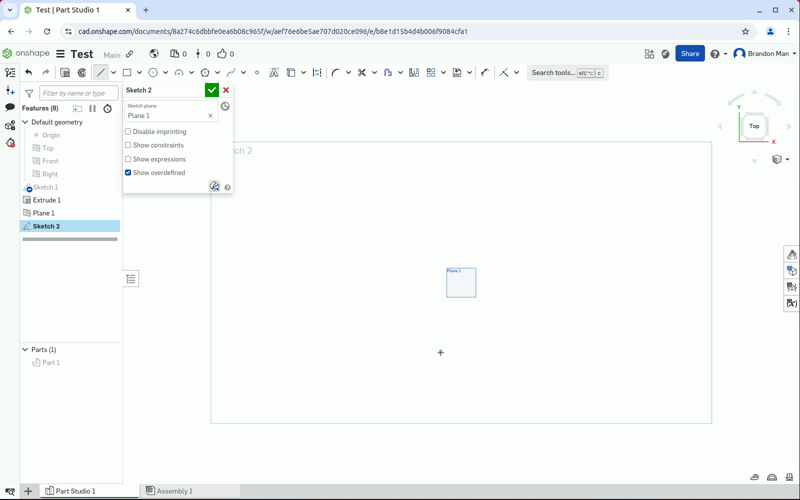
key_down(shift)
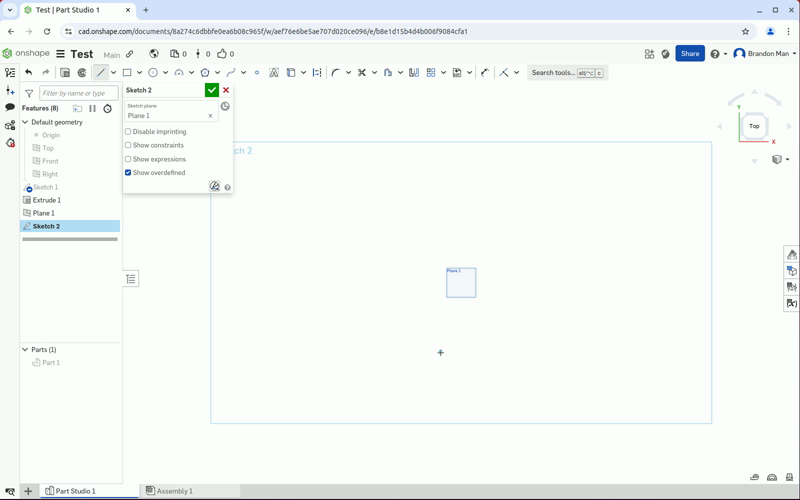
mouse_move(470, 352)
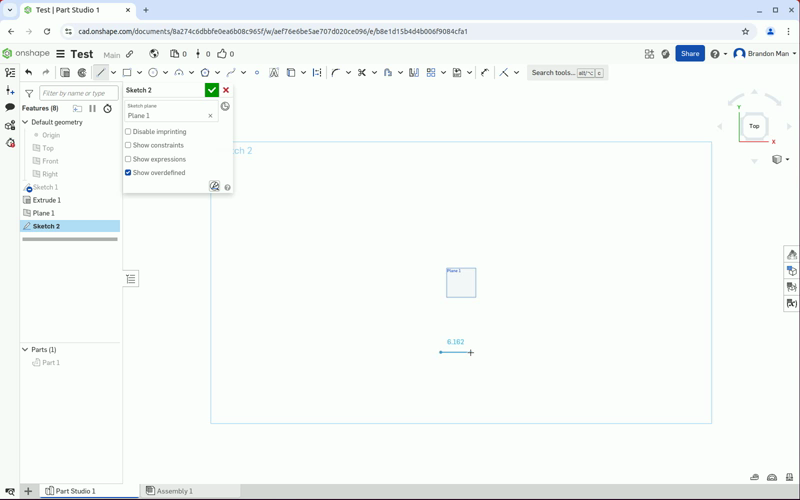
mouse_move(480, 352)
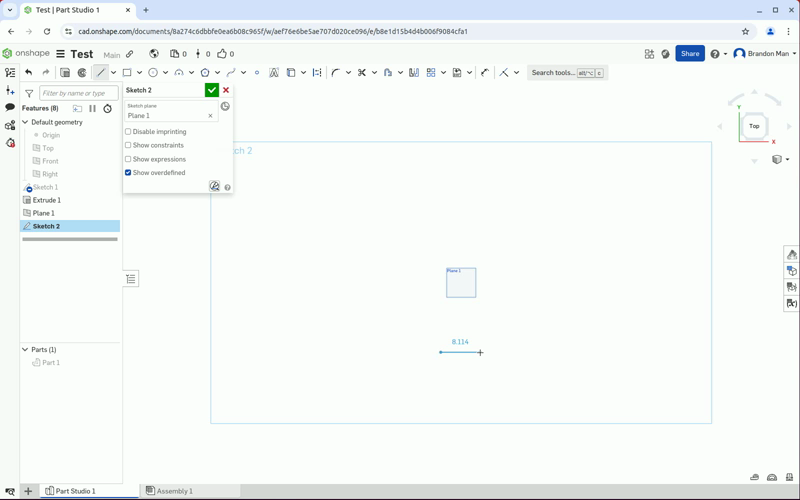
click(480, 352)
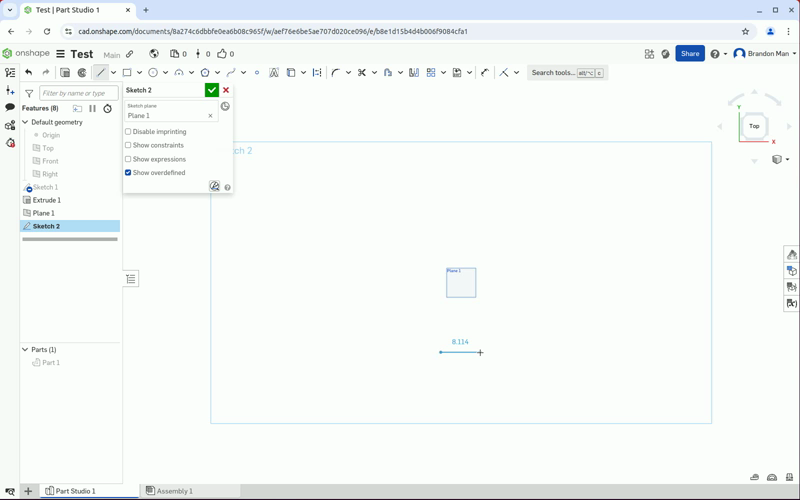
key_up(shift)
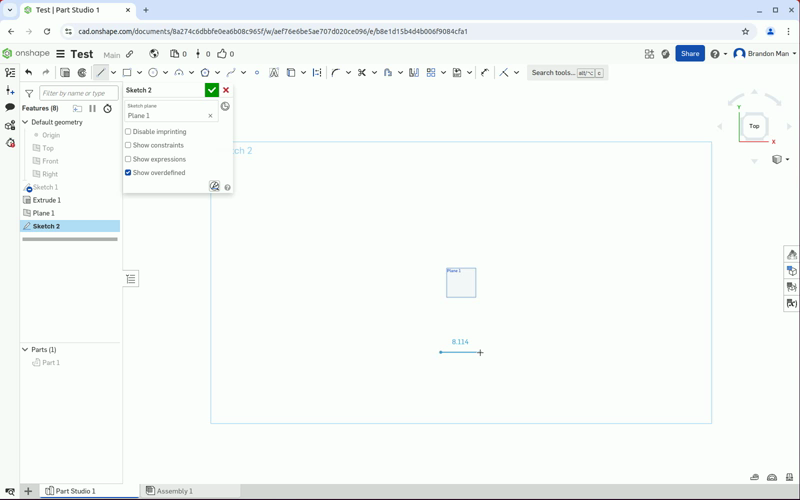
key_down(shift)
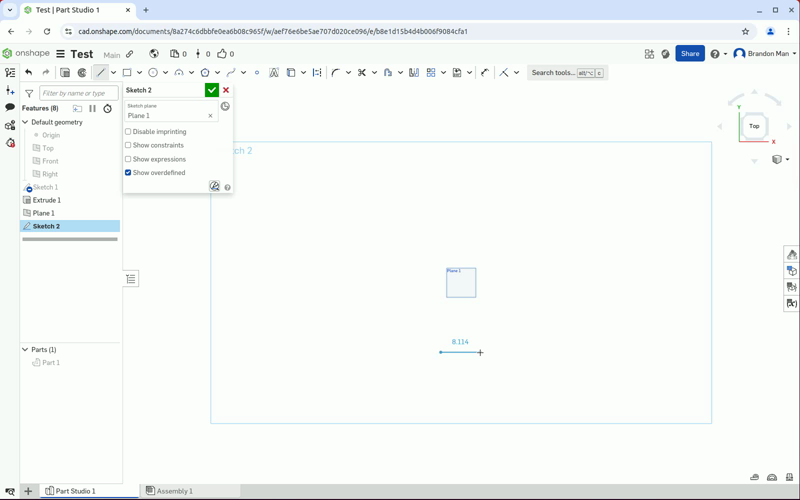
mouse_move(480, 213)
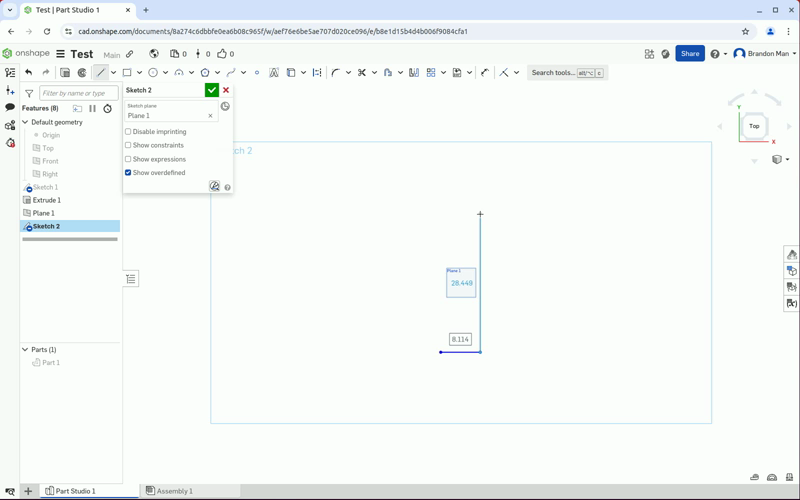
click(480, 213)
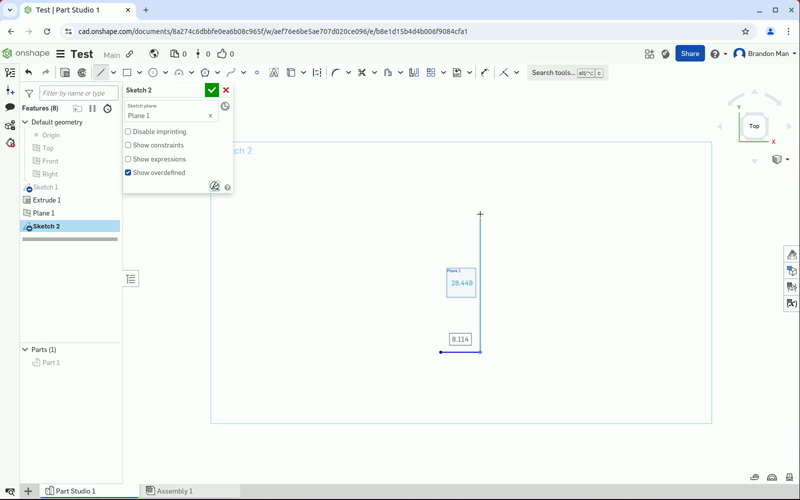
key_up(shift)
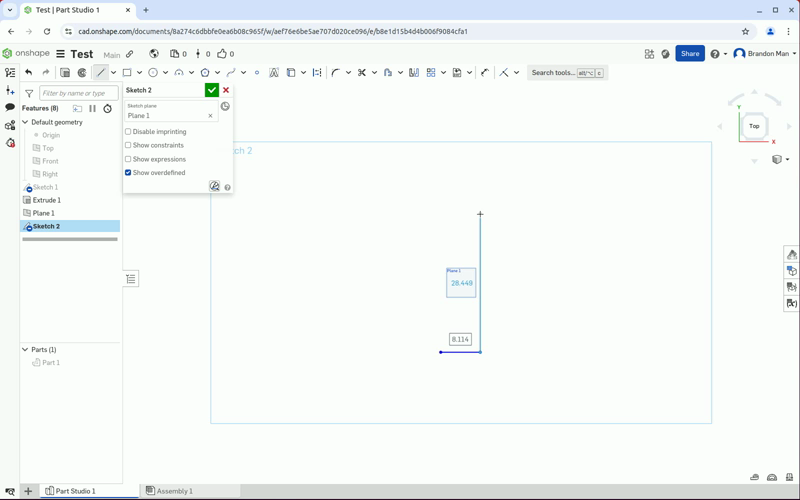
key_down(shift)
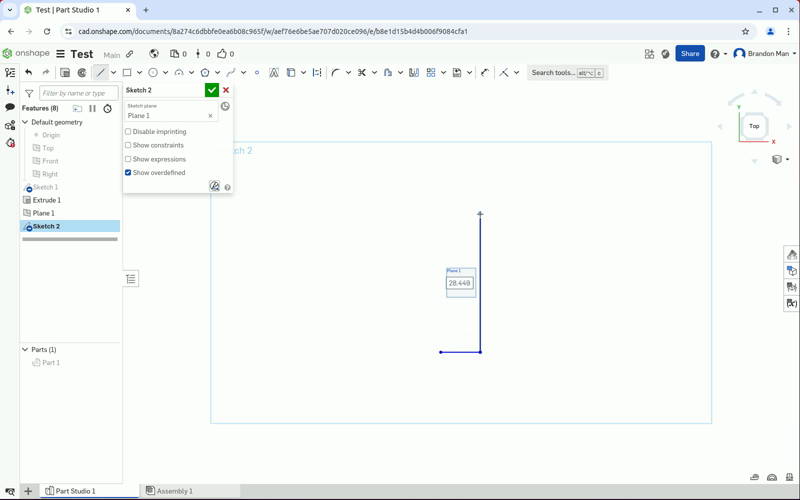
mouse_move(510, 213)
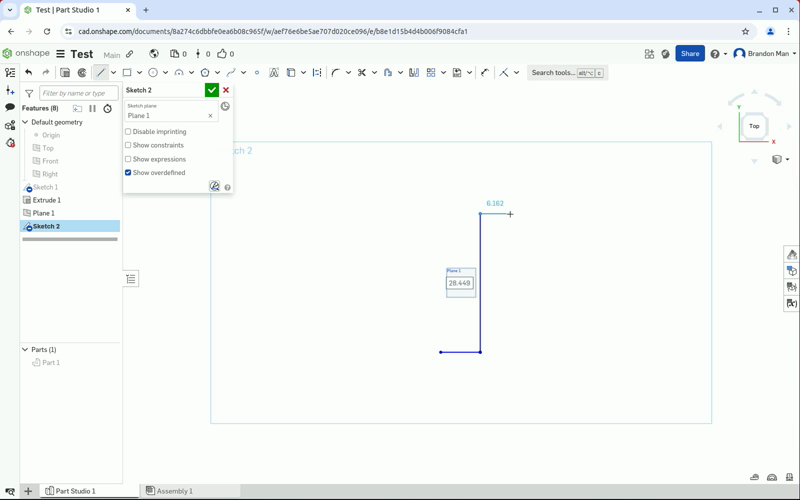
mouse_move(440, 213)
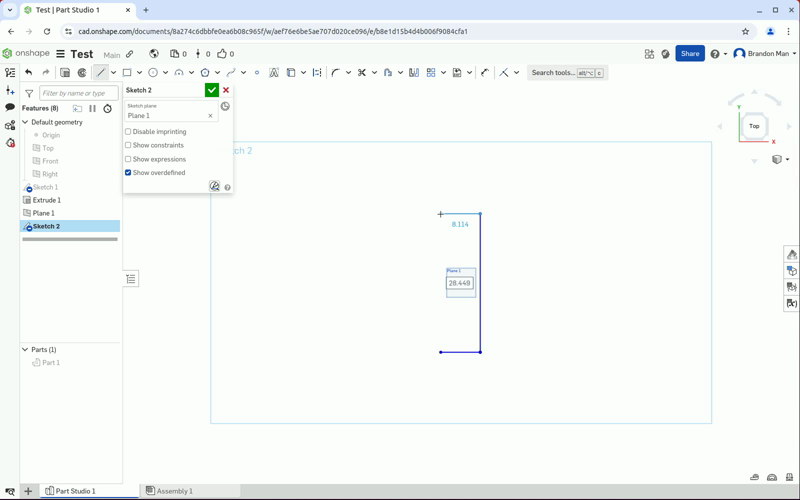
click(440, 213)
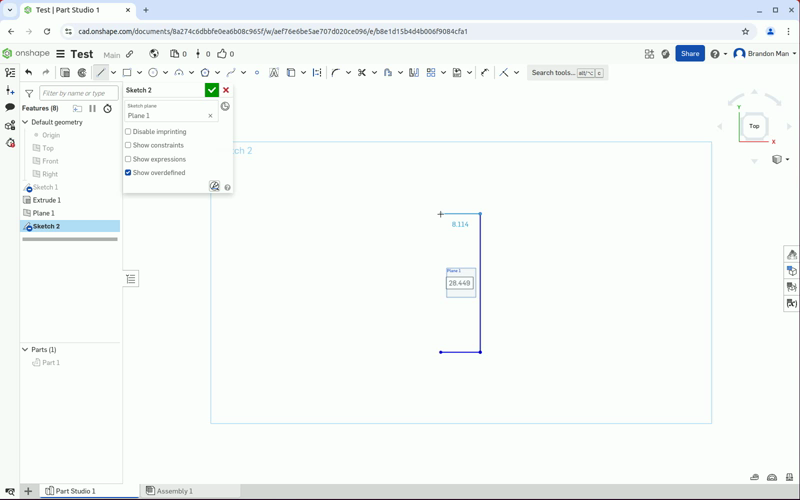
key_up(shift)
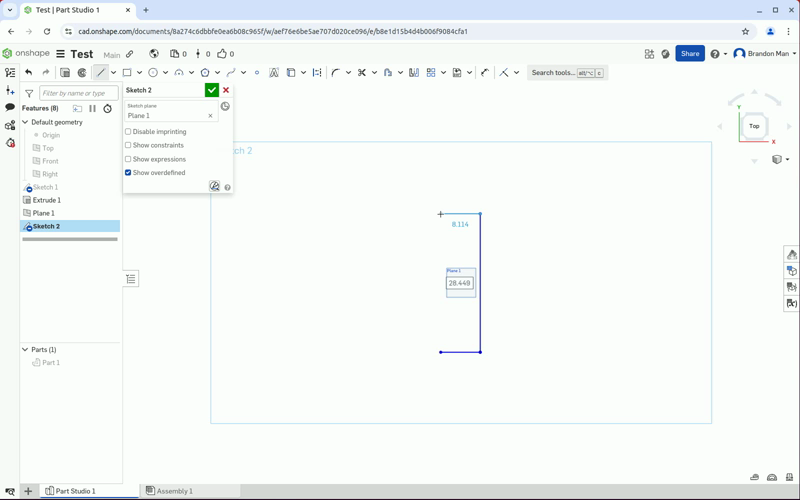
key_down(shift)
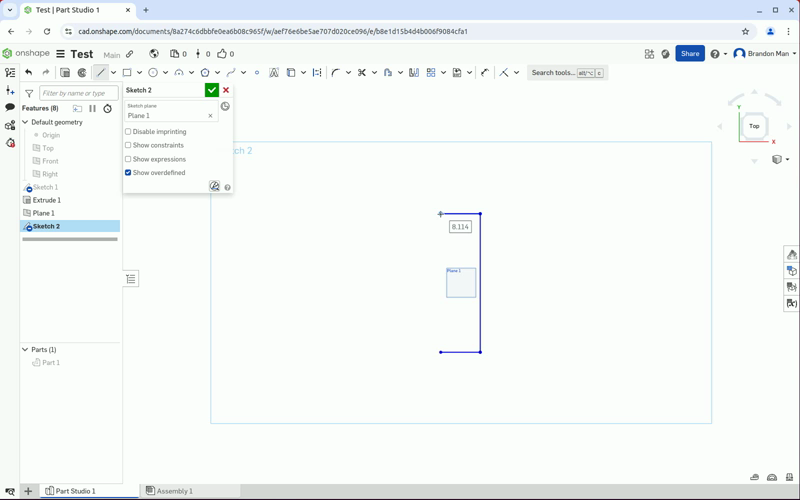
mouse_move(440, 352)
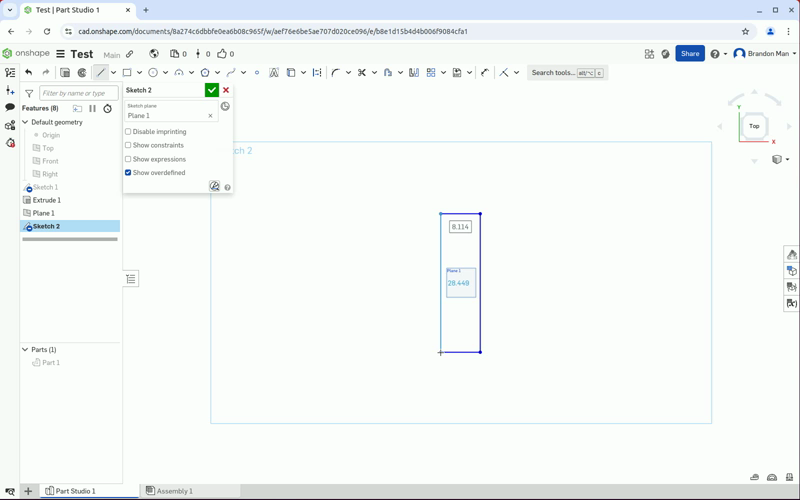
key_up(shift)
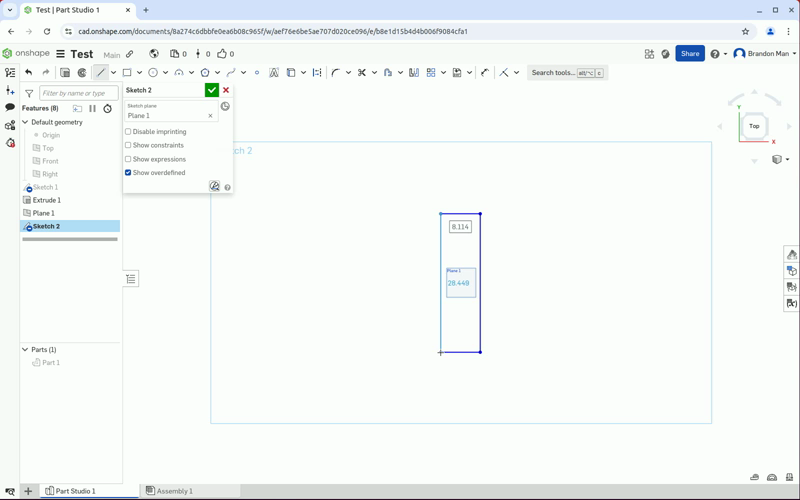
click(440, 352)
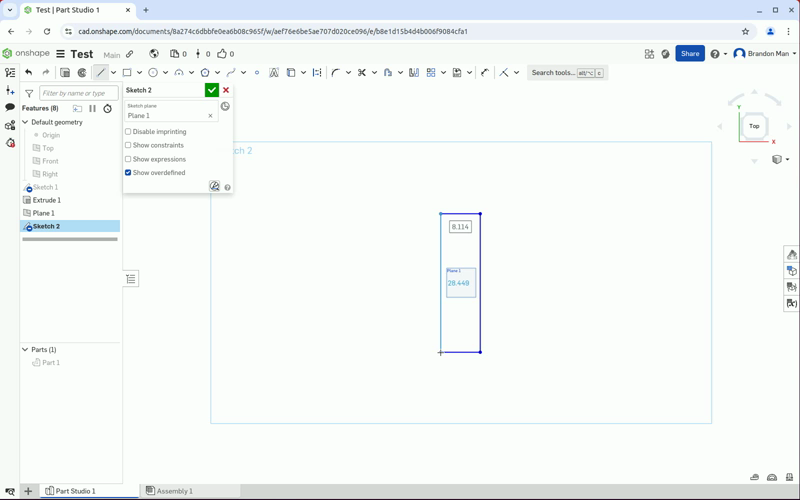
key(esc)
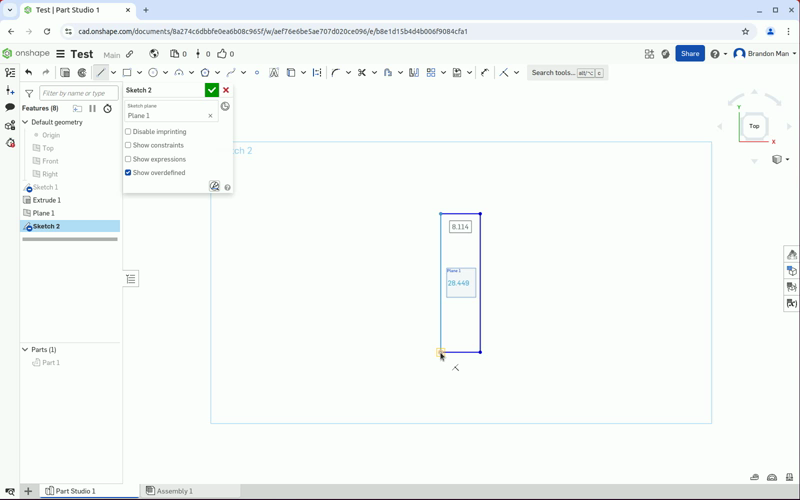
mouse_move(457, 294)
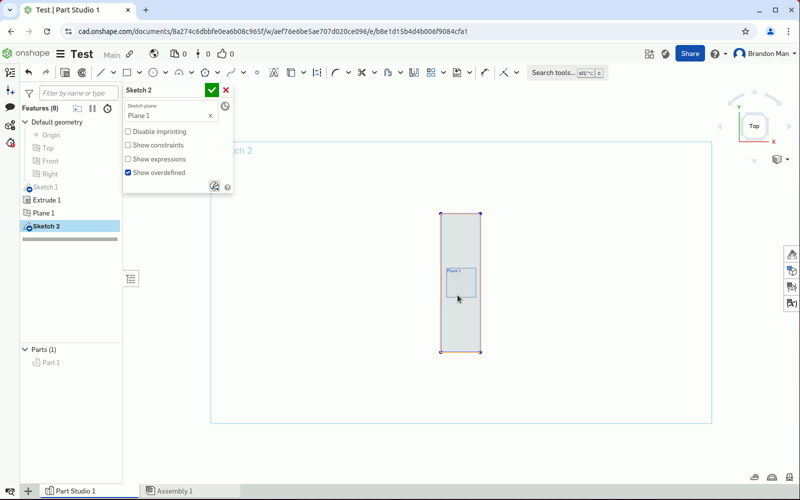
click(457, 294)
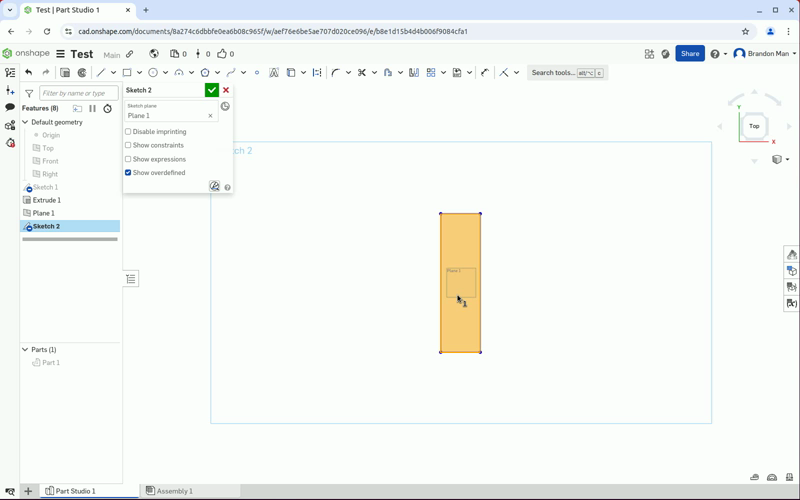
mouse_move(73, 352)
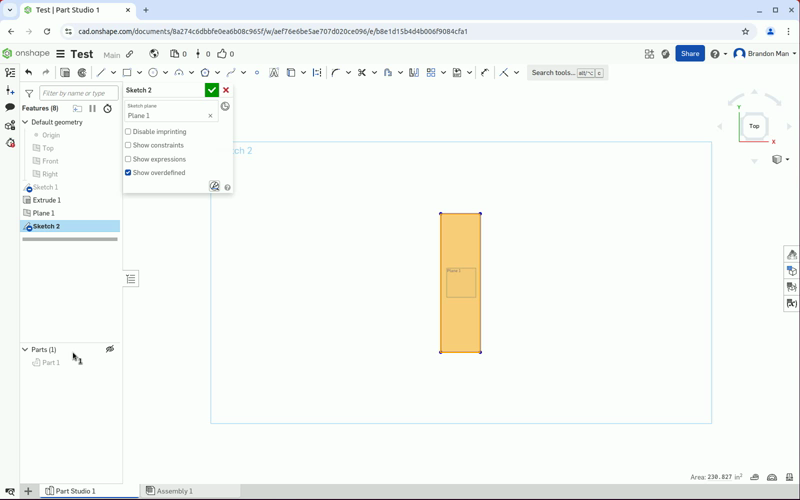
key(shift+y)
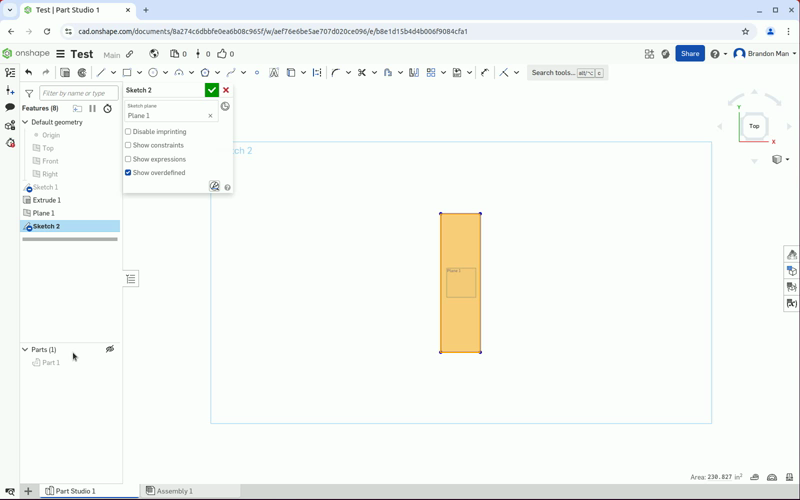
key(shift+e)
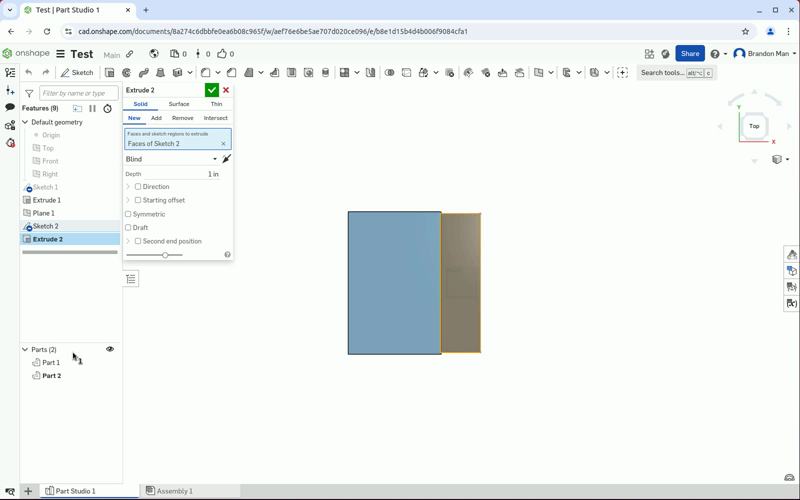
mouse_move(143, 106)
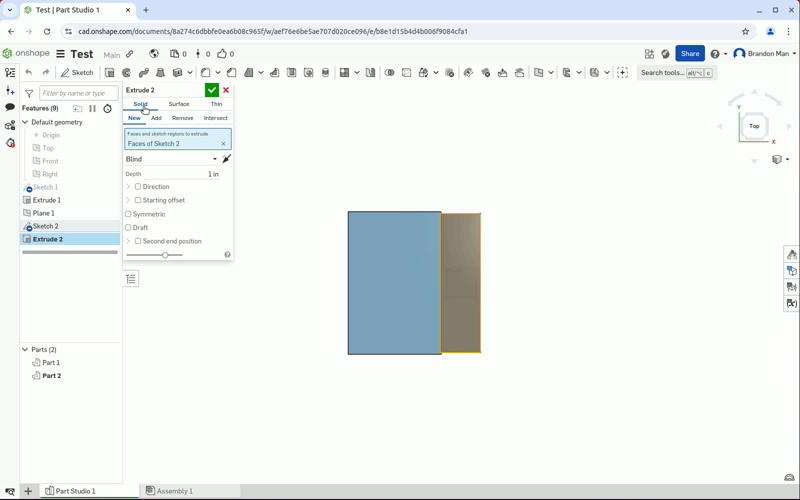
click(143, 106)
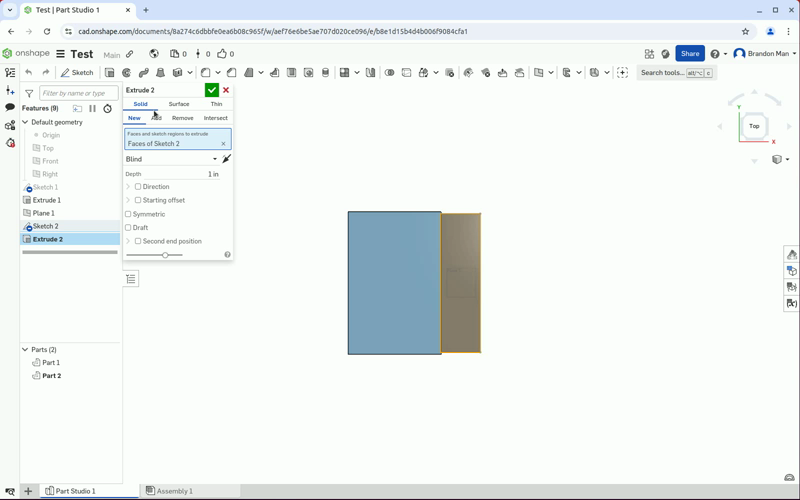
mouse_move(186, 120)
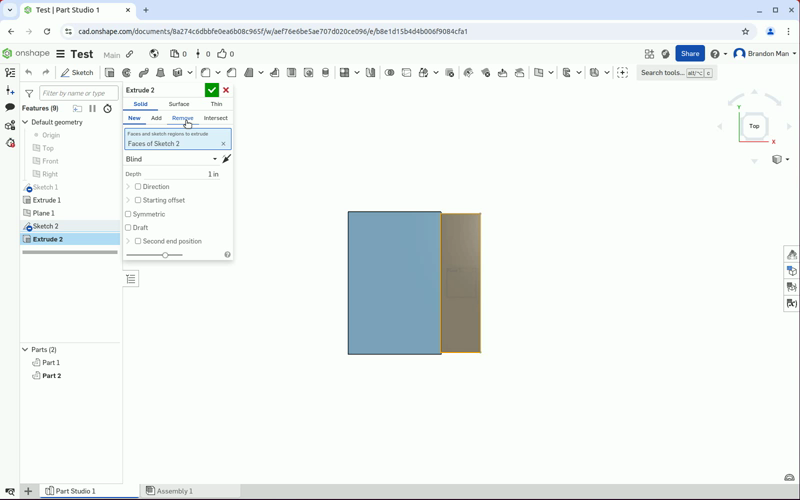
click(186, 120)
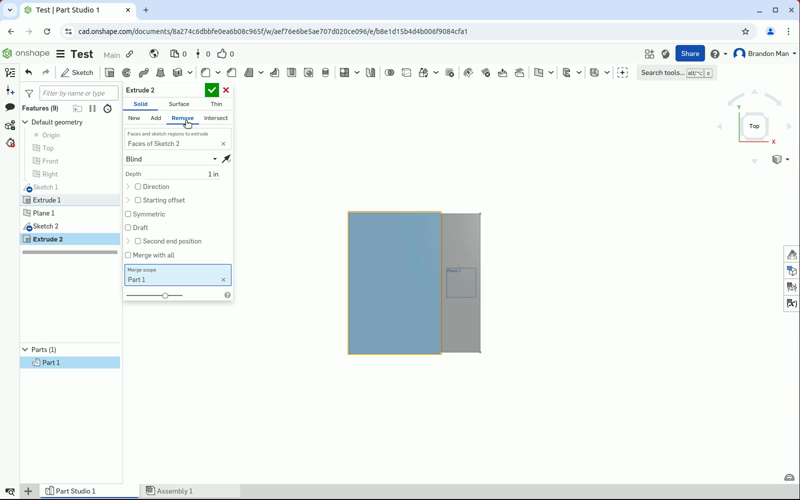
key(tab, 4)
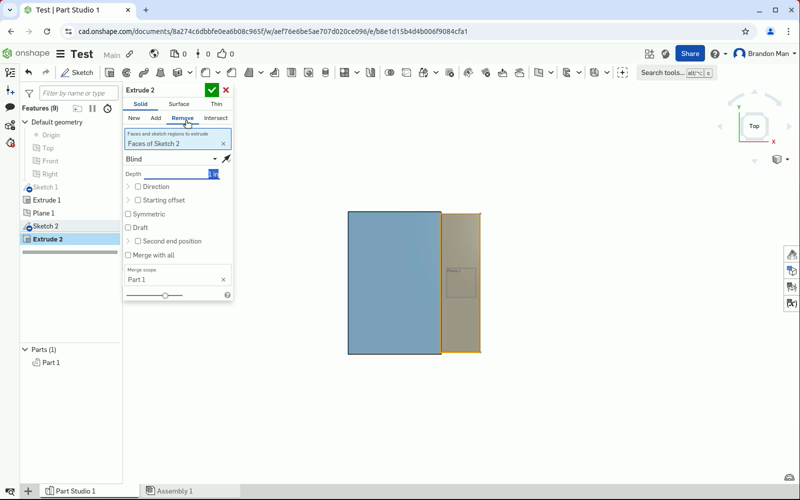
text(2.166)
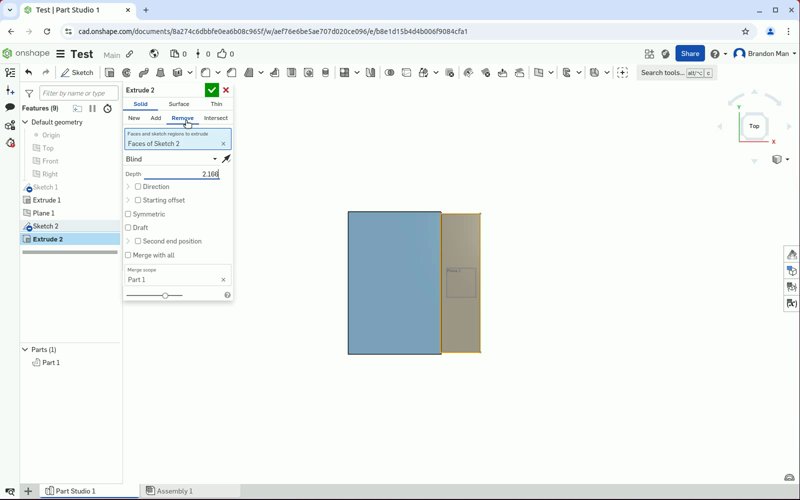
key(tab, 6)
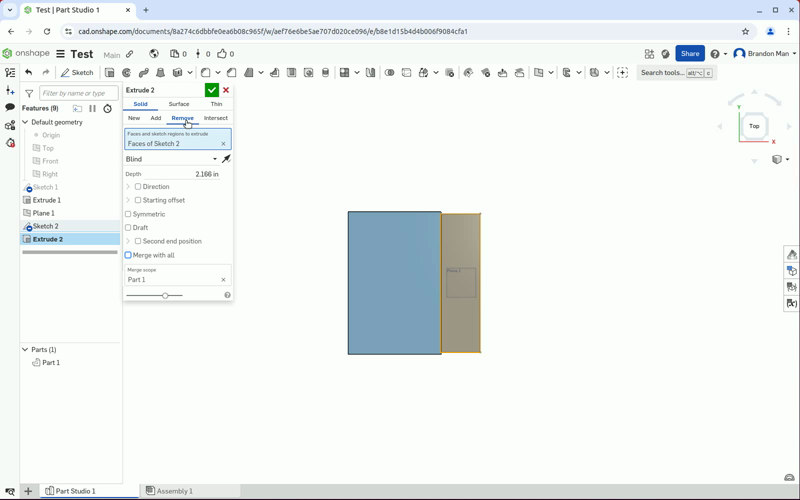
key(space)
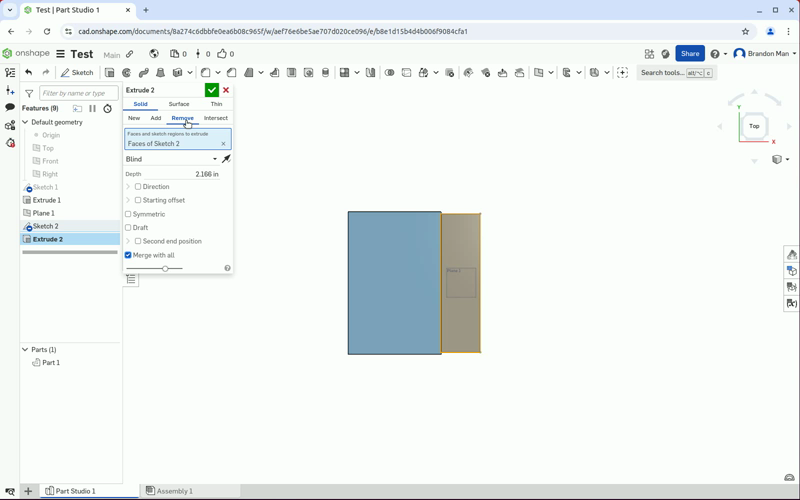
key(enter)
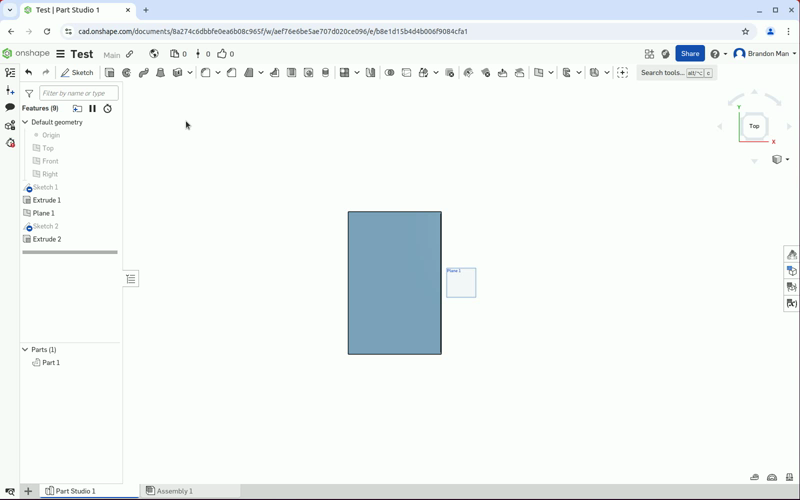
key(shift+h)
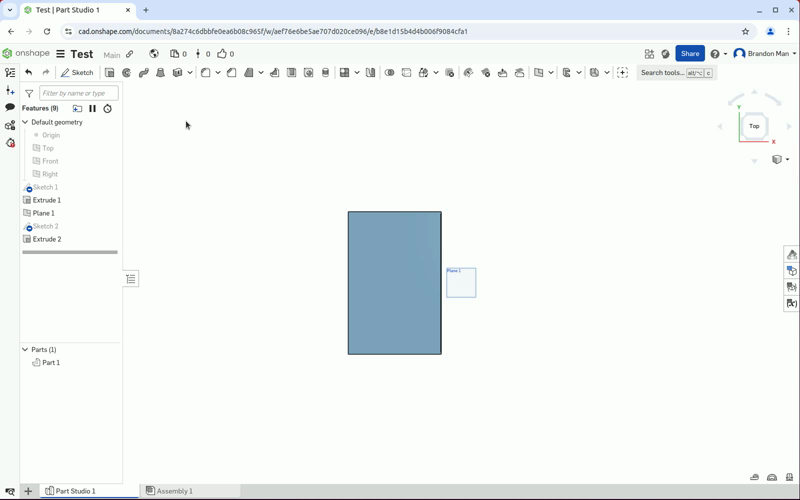
key(shift+h)
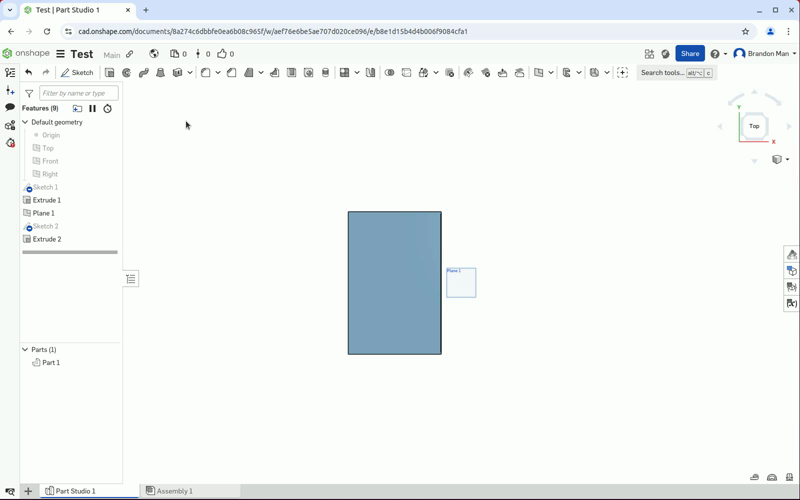
mouse_move(73, 189)
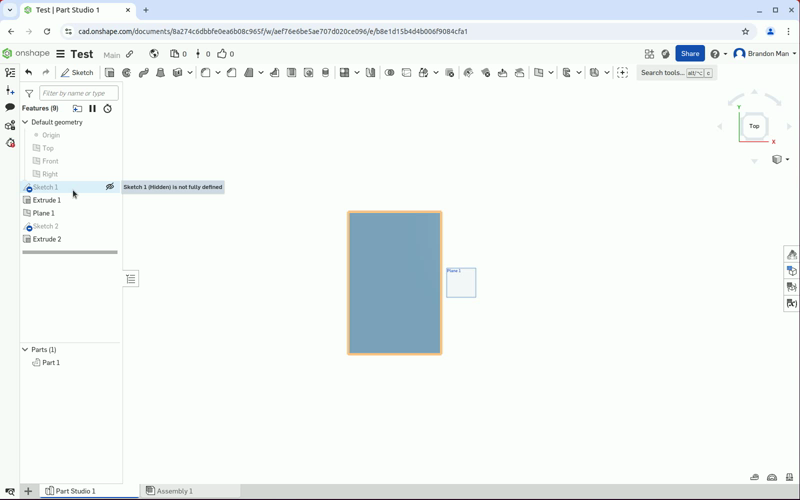
click(73, 189)
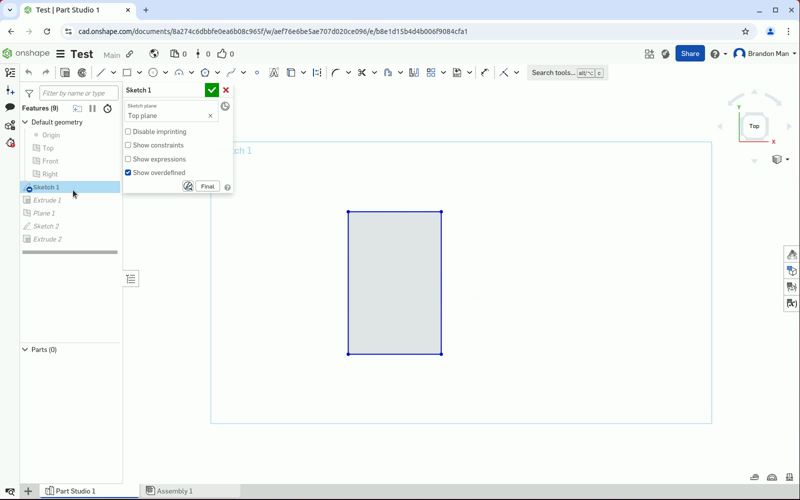
mouse_move(229, 92)
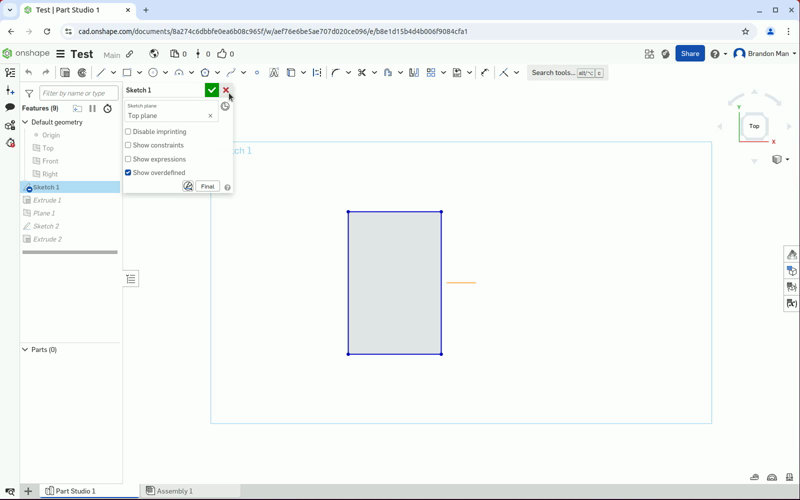
click(229, 92)
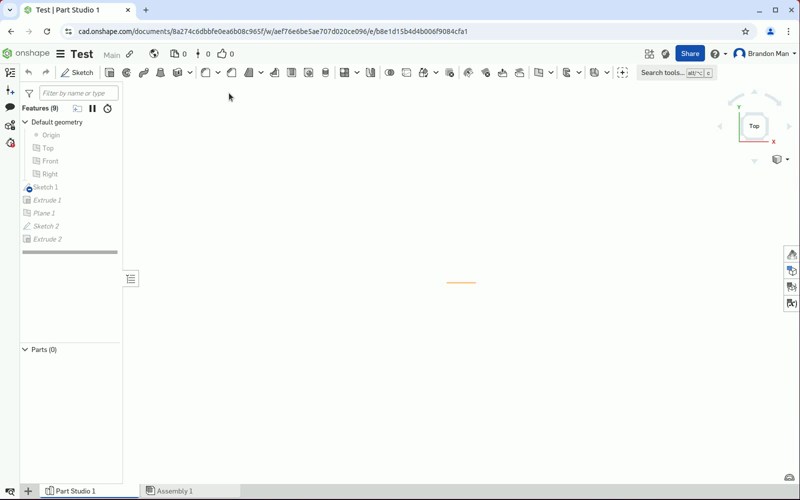
key(shift+s)
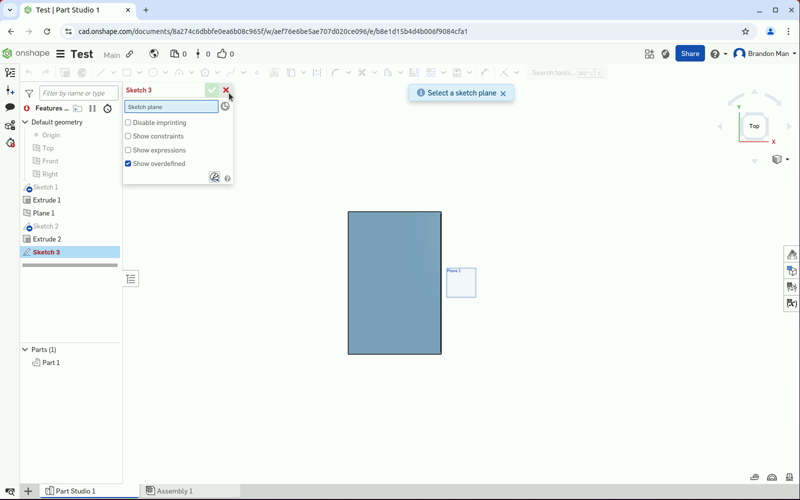
mouse_move(73, 215)
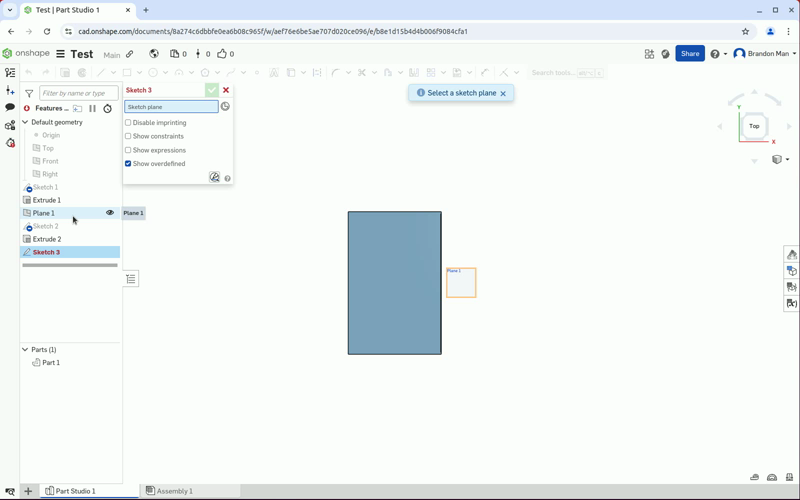
click(73, 215)
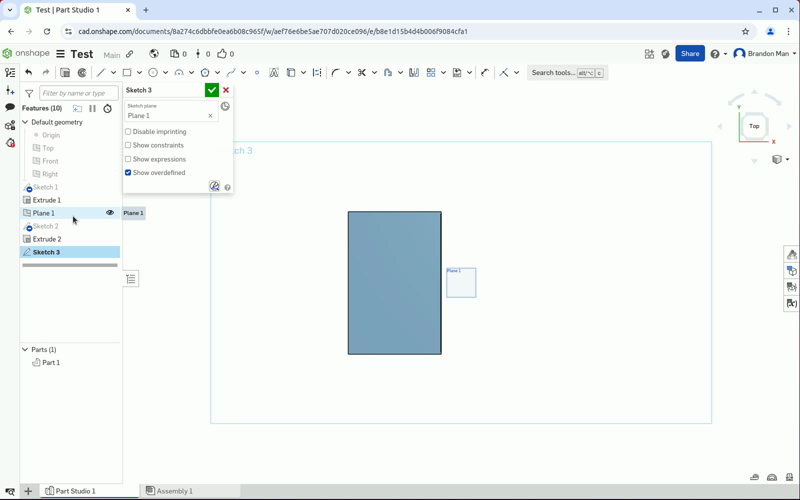
mouse_move(73, 352)
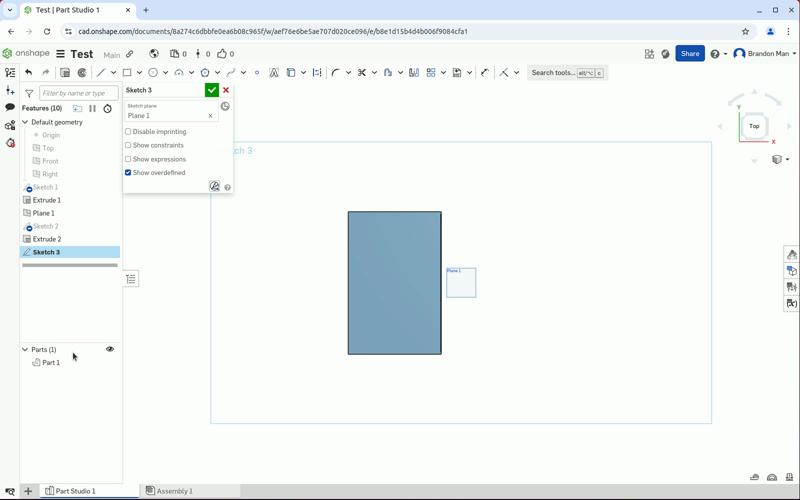
key(y)
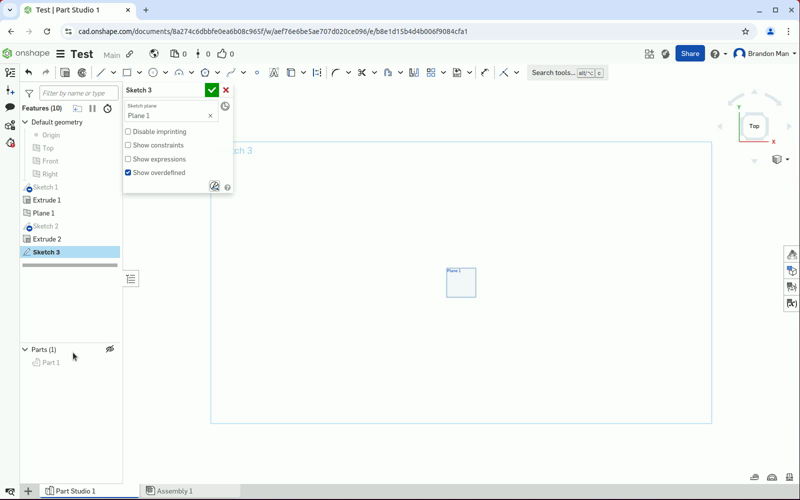
key(l)
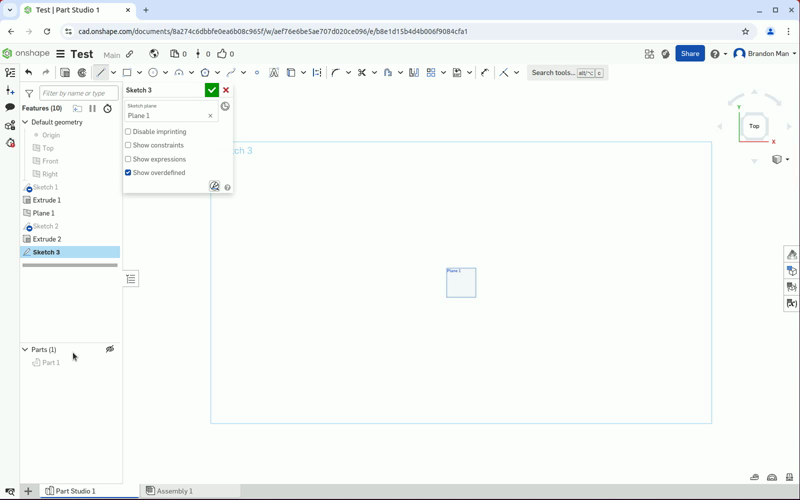
key_down(shift)
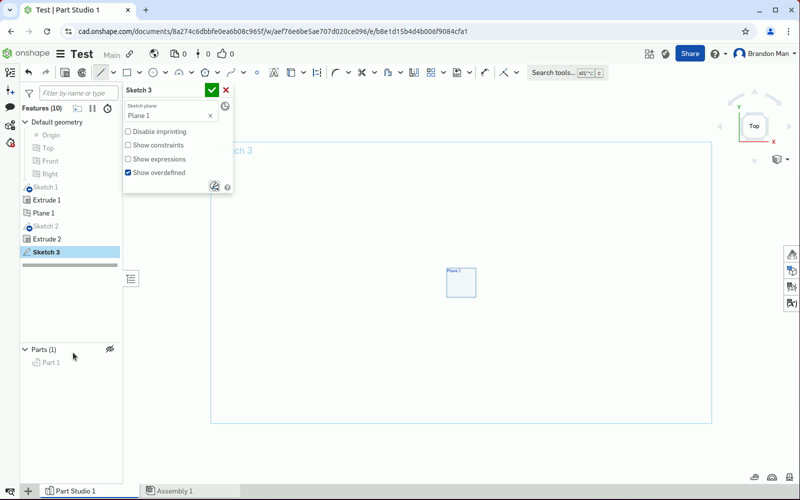
mouse_move(350, 352)
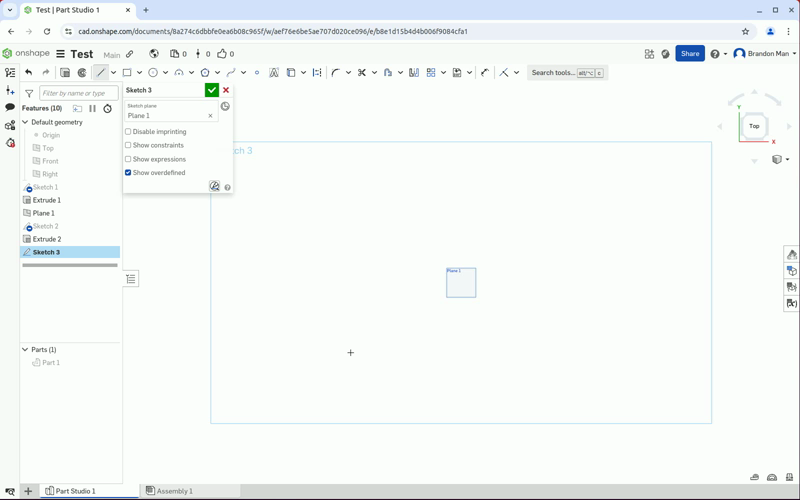
click(350, 352)
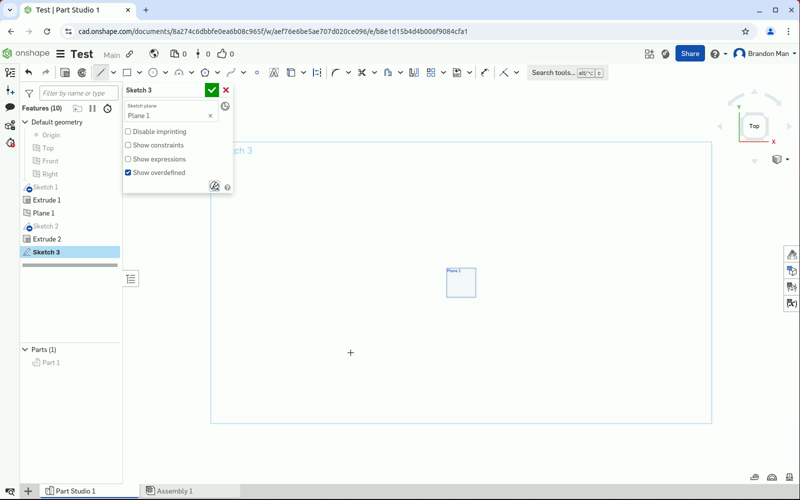
key_up(shift)
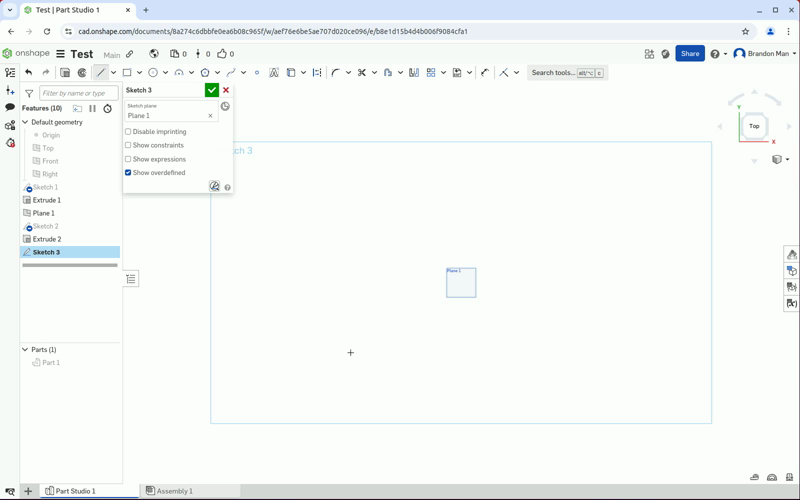
key_down(shift)
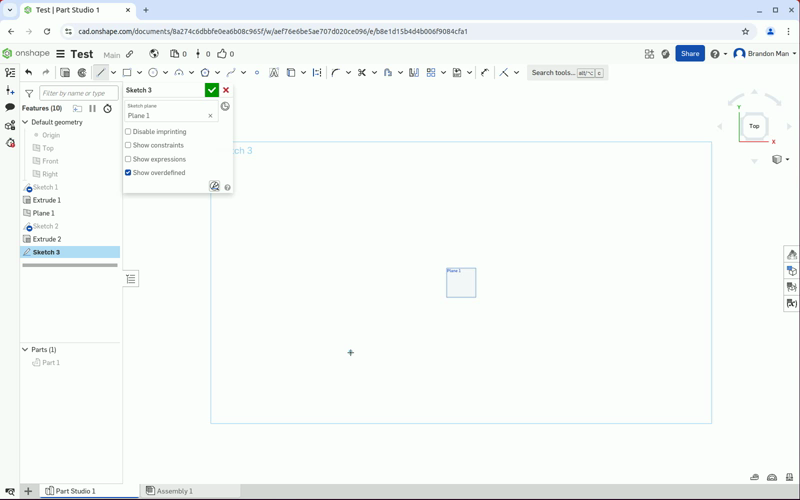
mouse_move(440, 352)
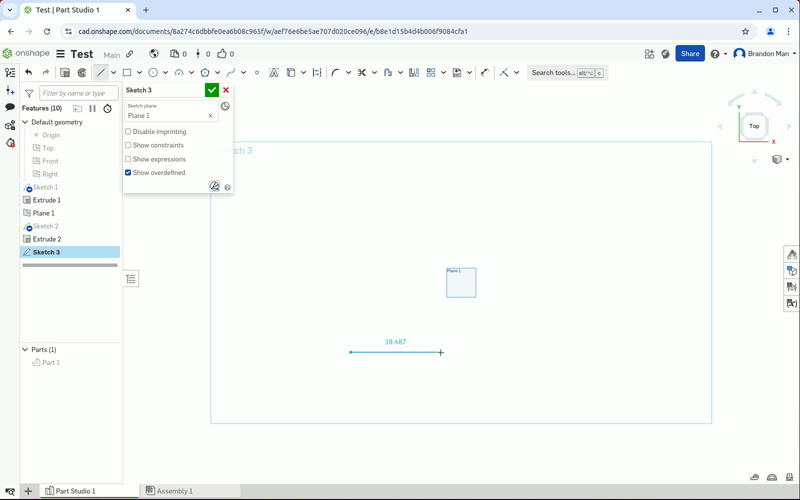
click(440, 352)
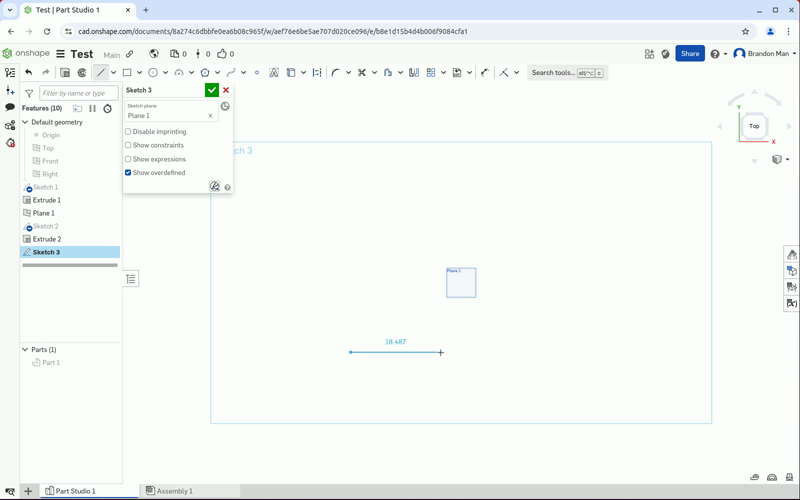
key_up(shift)
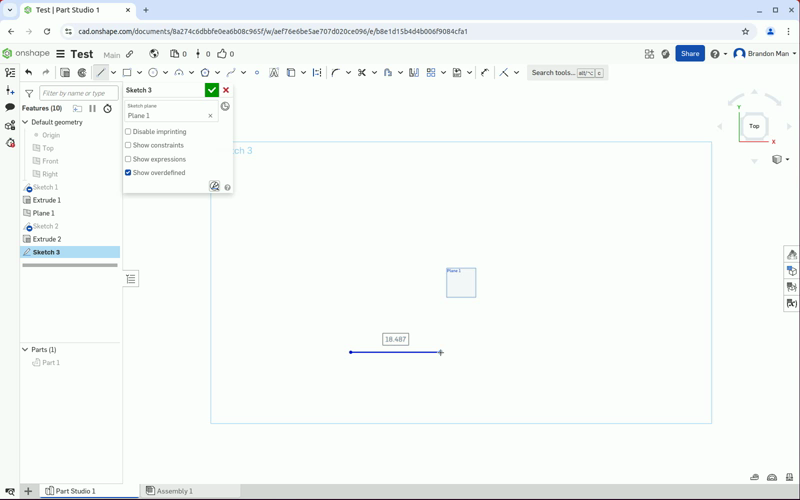
key_down(shift)
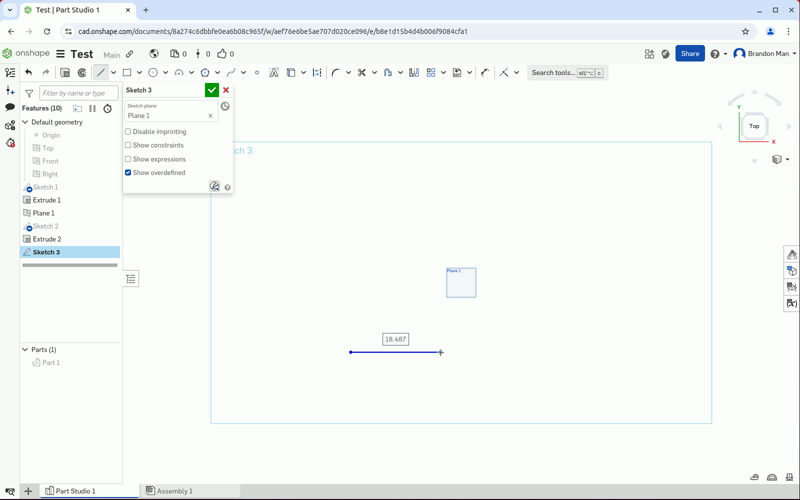
mouse_move(440, 213)
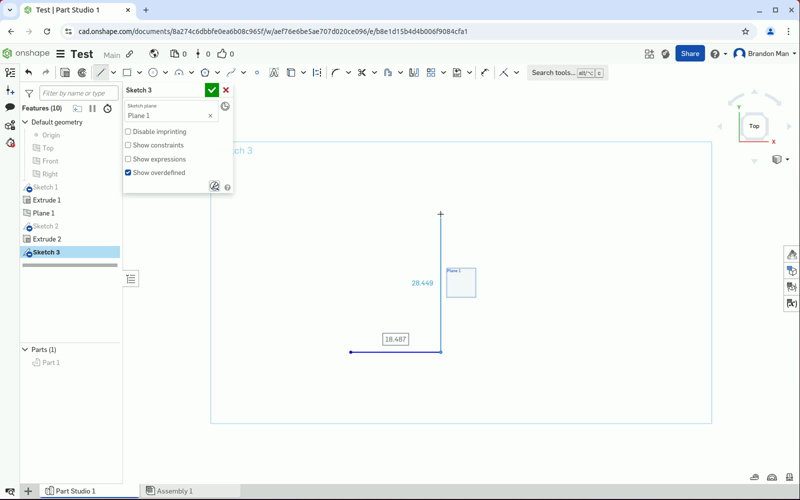
click(440, 213)
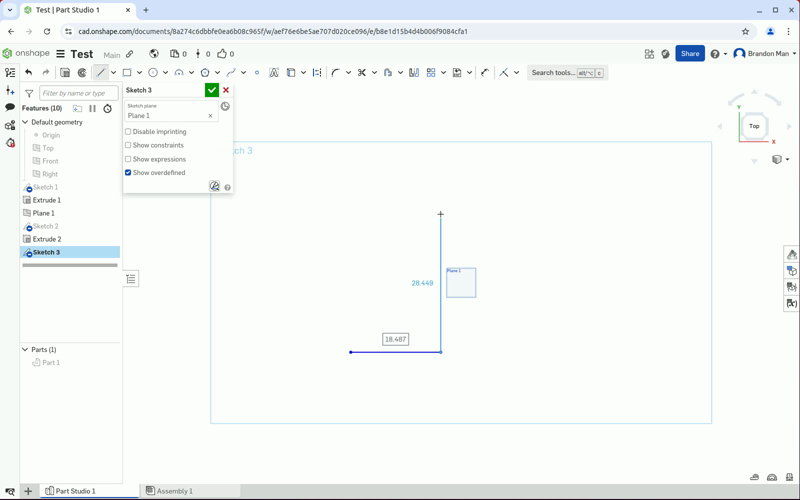
key_up(shift)
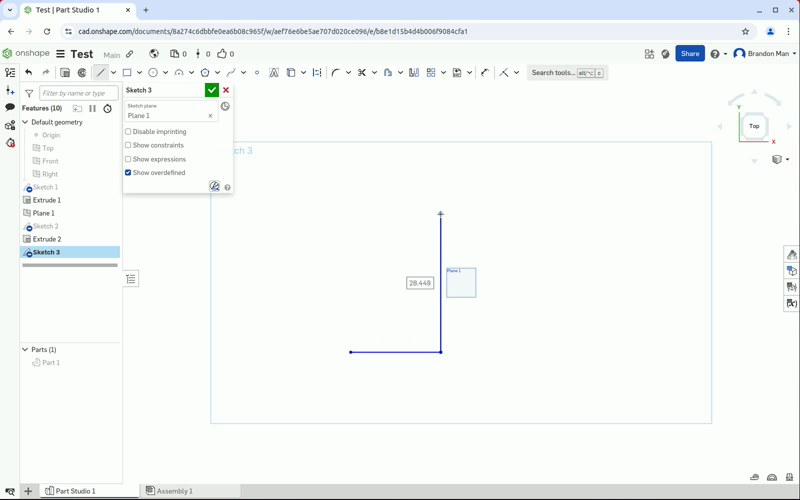
key_down(shift)
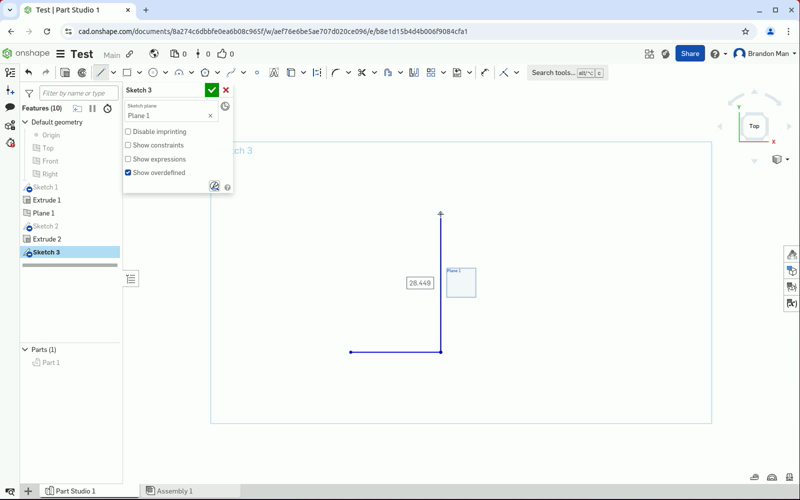
mouse_move(350, 213)
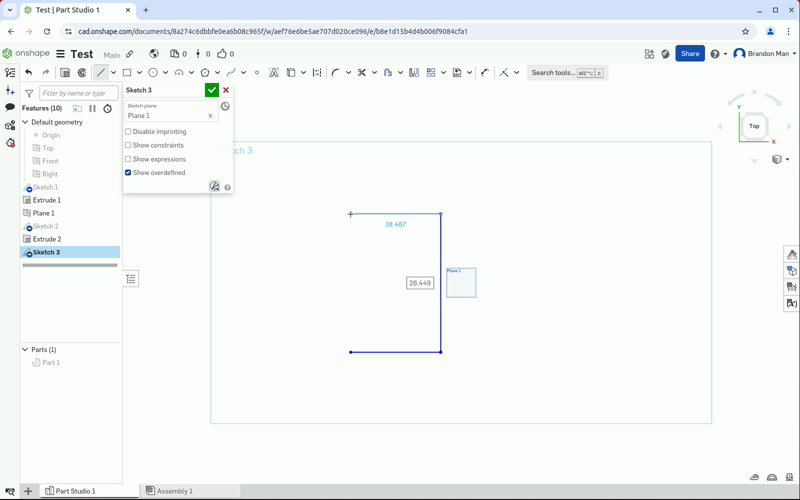
click(350, 213)
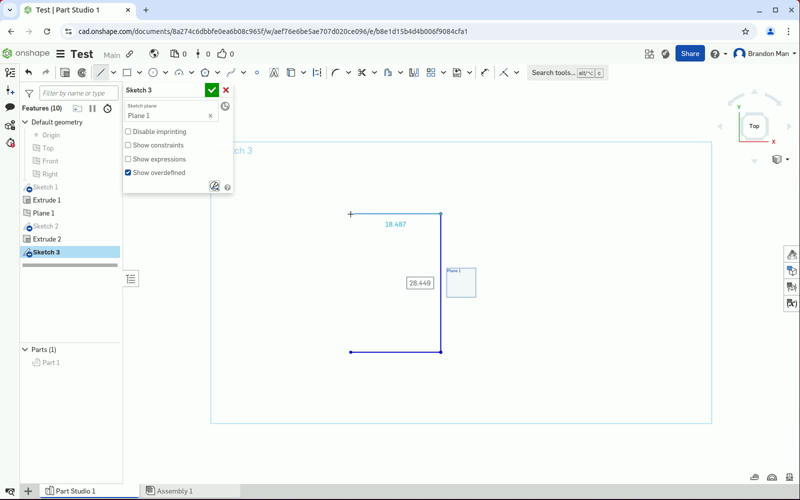
key_up(shift)
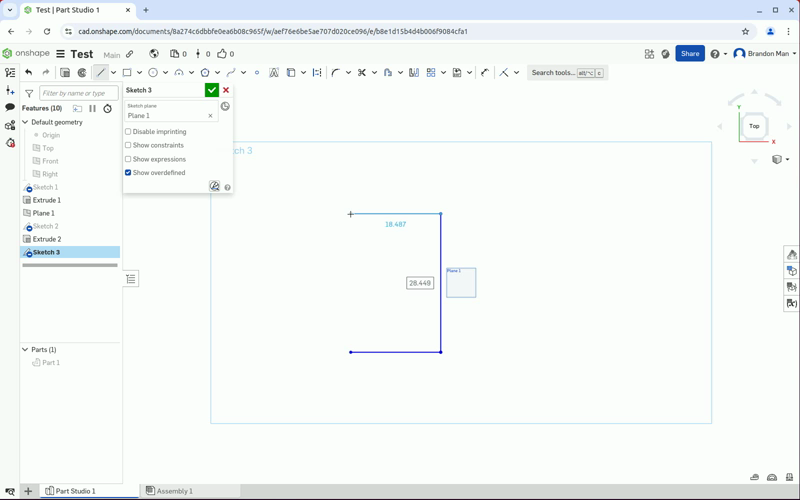
key_down(shift)
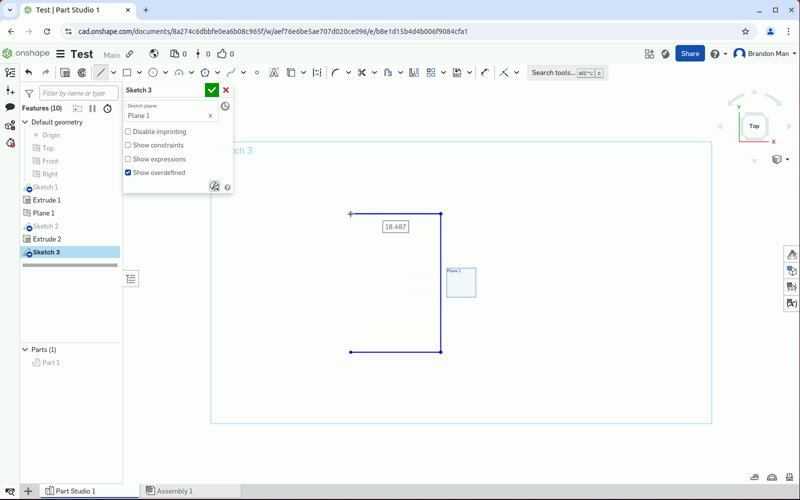
mouse_move(350, 352)
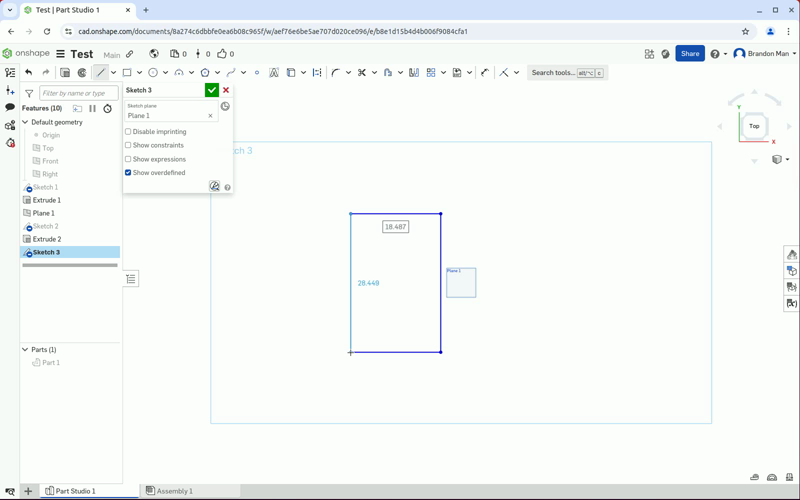
key_up(shift)
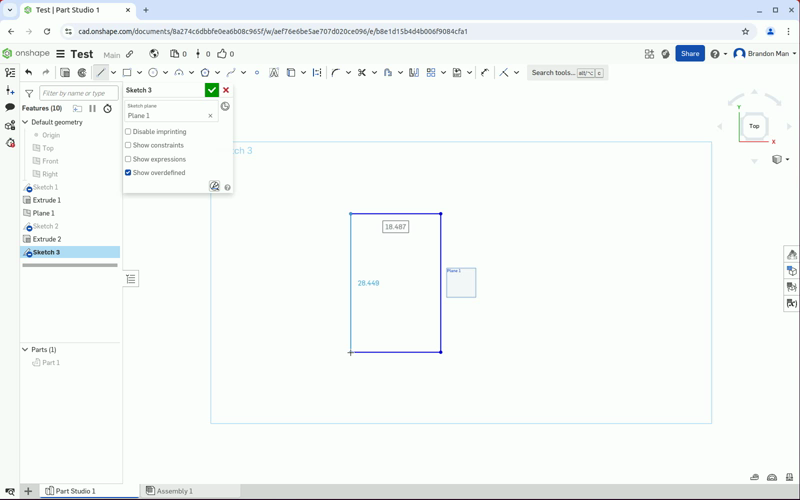
click(350, 352)
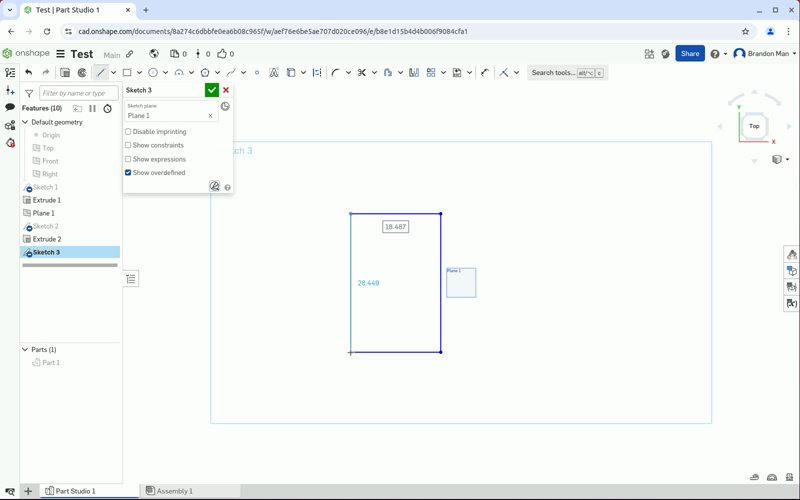
key(esc)
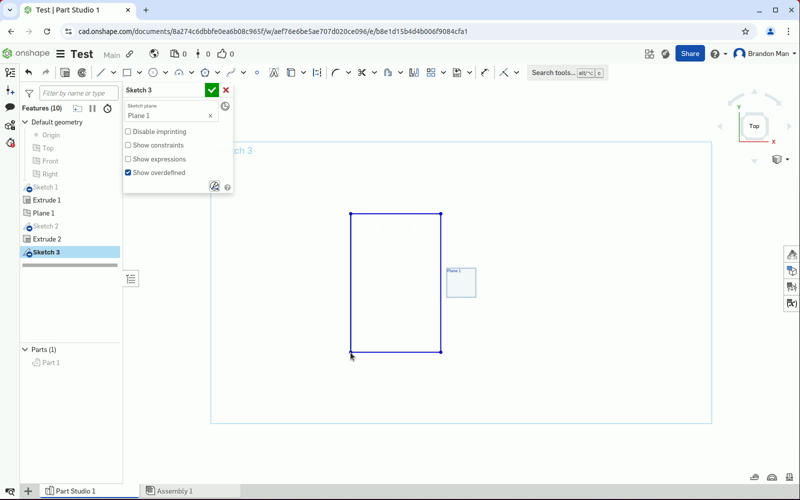
mouse_move(408, 264)
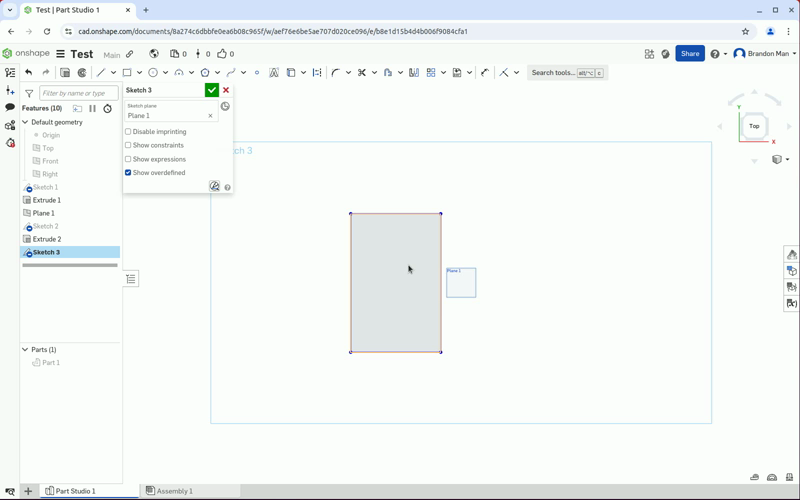
click(408, 264)
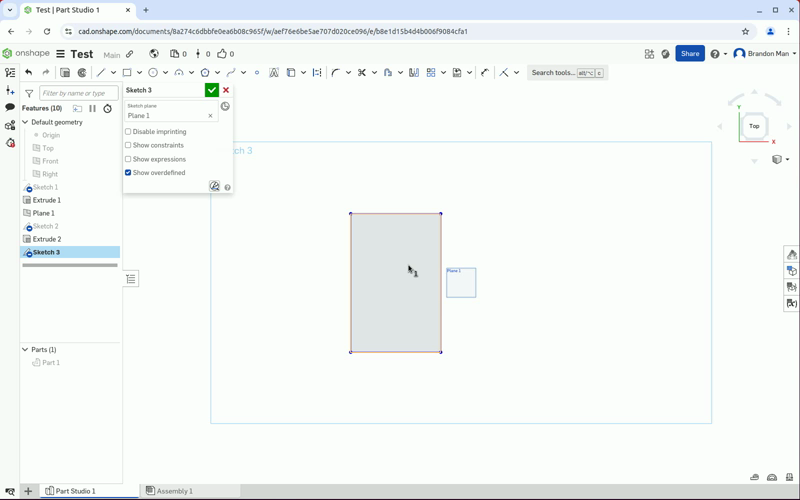
mouse_move(73, 352)
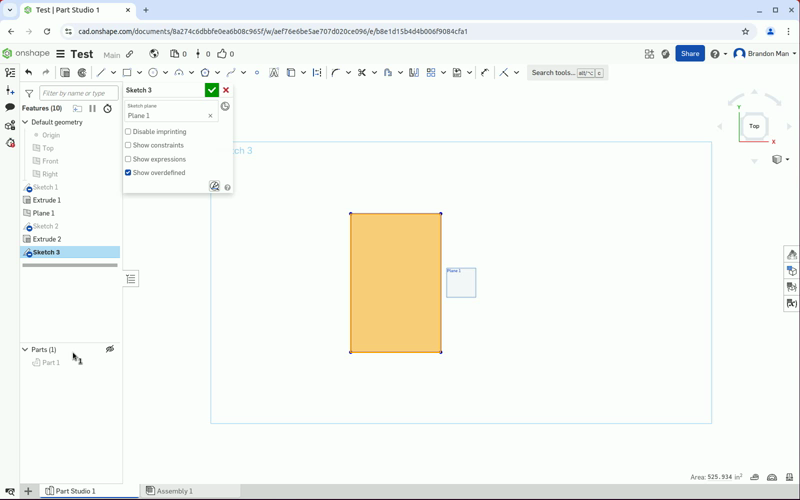
key(shift+y)
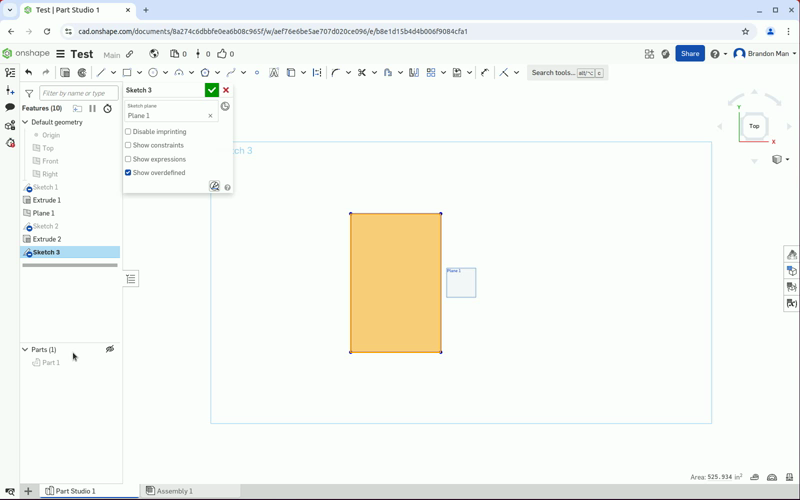
key(shift+e)
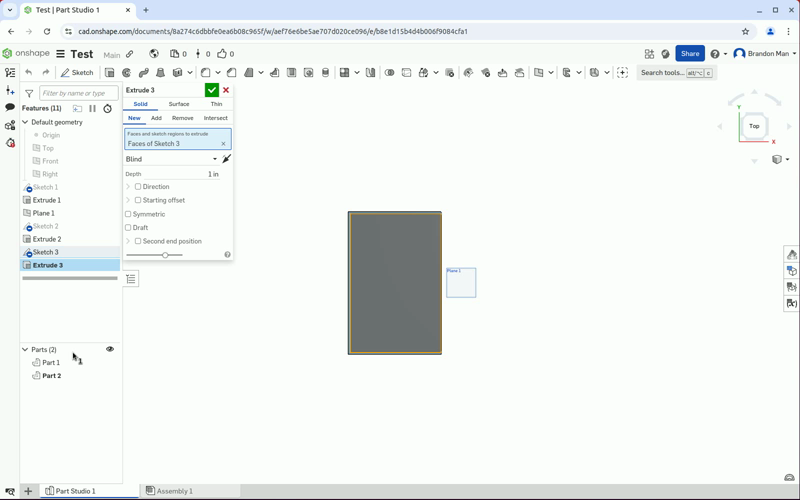
mouse_move(143, 106)
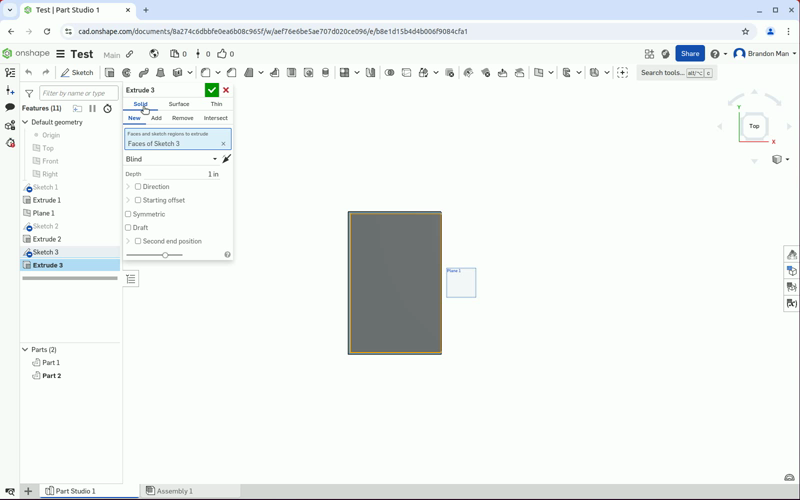
click(143, 106)
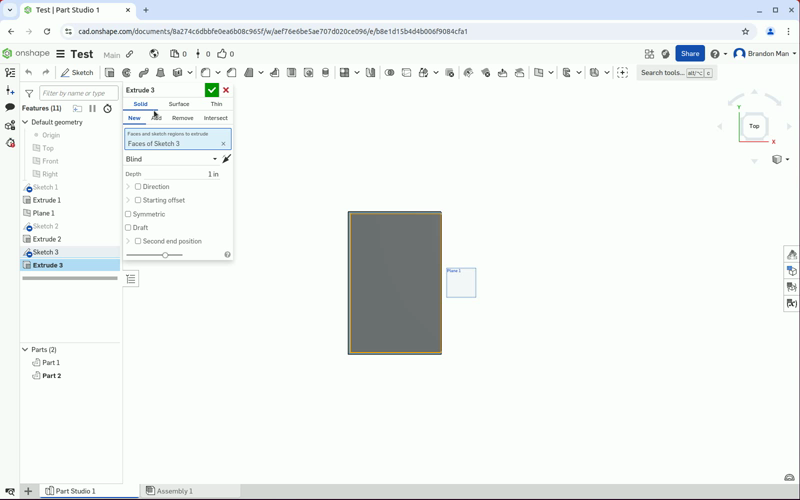
mouse_move(186, 120)
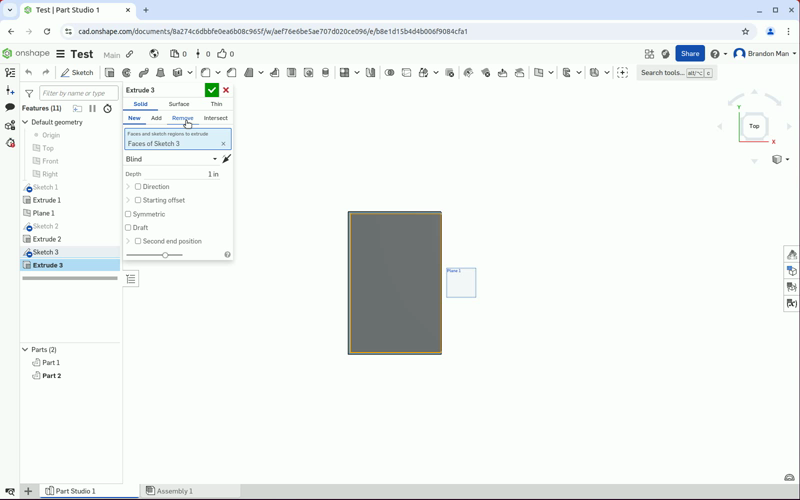
click(186, 120)
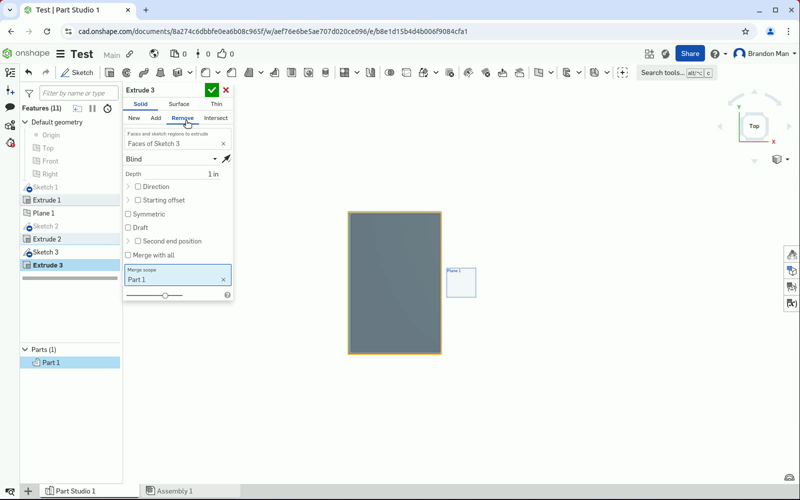
key(tab, 4)
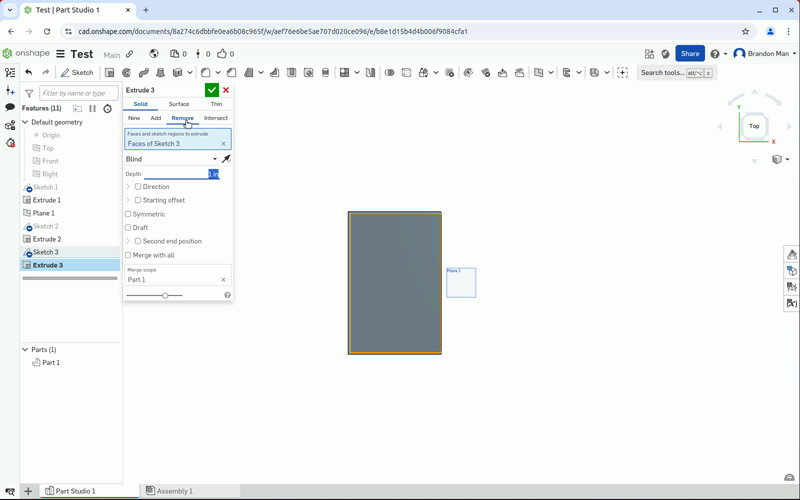
text(2.166)
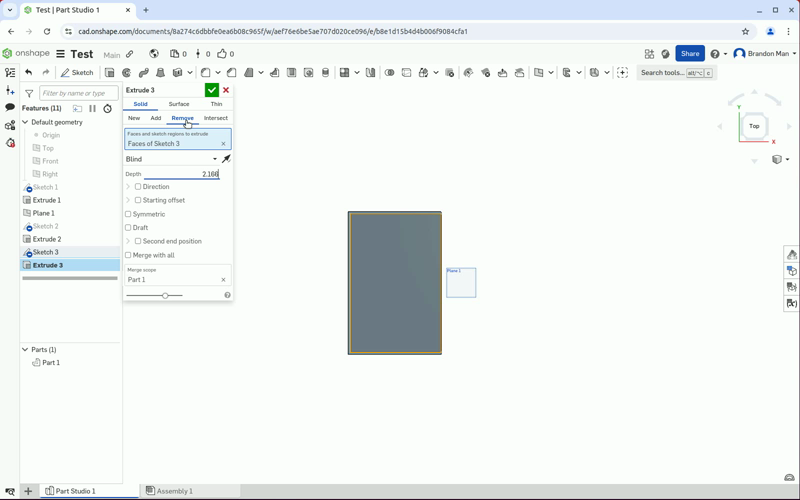
key(tab, 6)
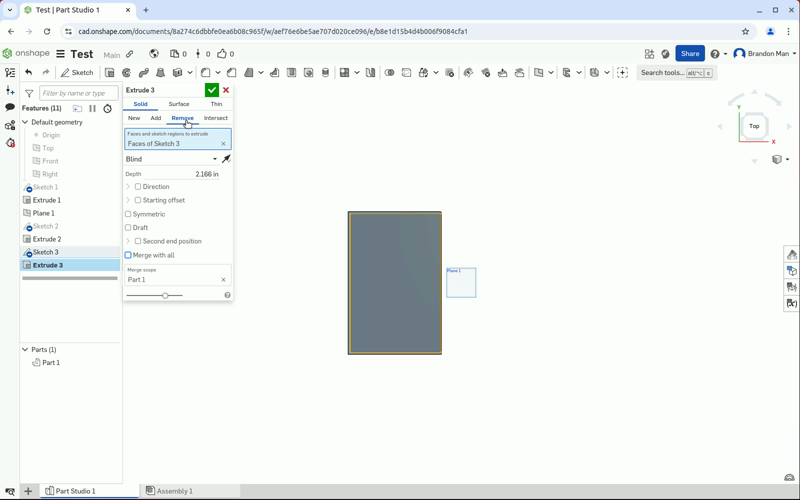
key(space)
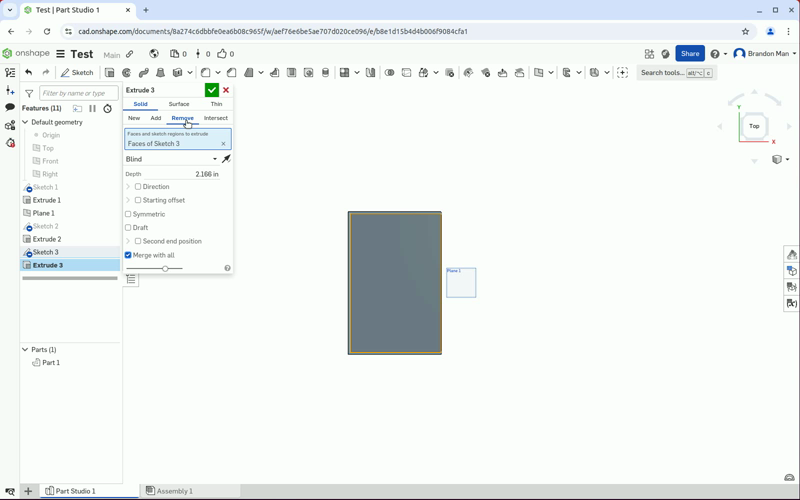
key(enter)
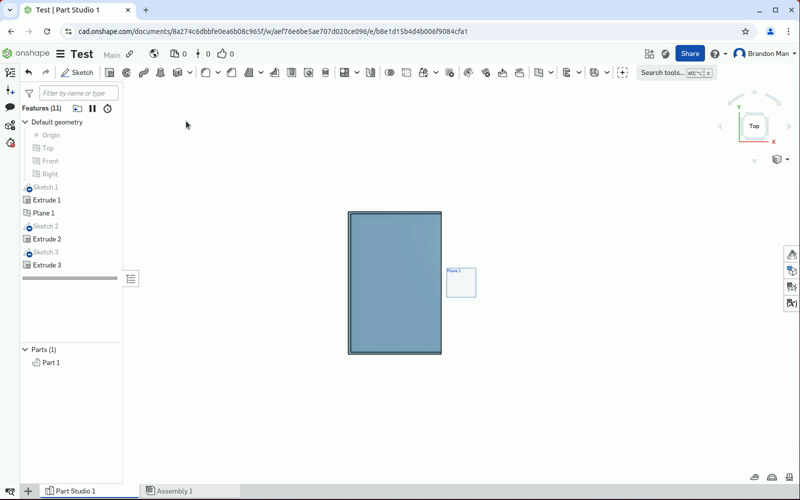
key(shift+h)
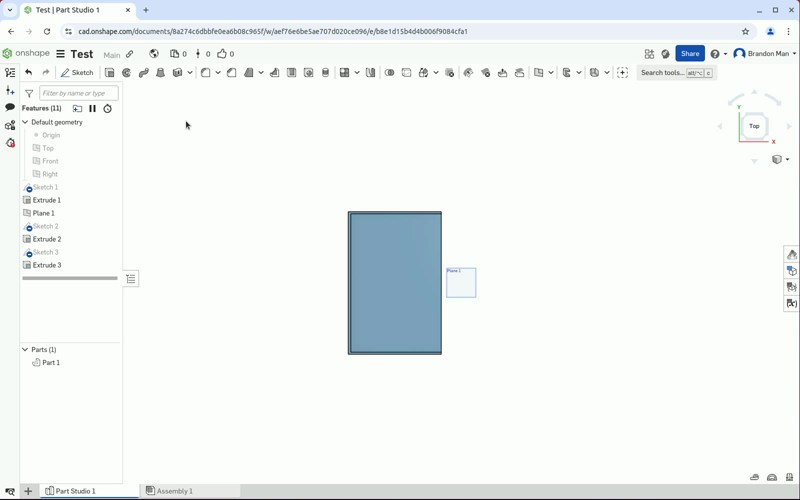
key(shift+h)
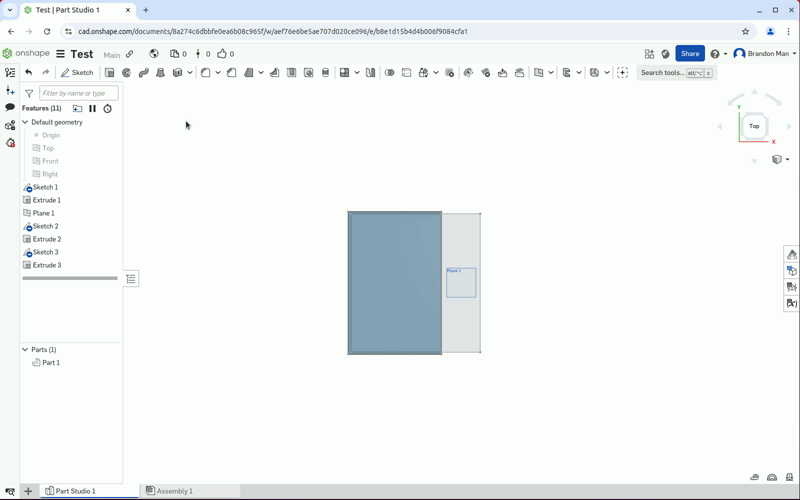
key(shift+7)
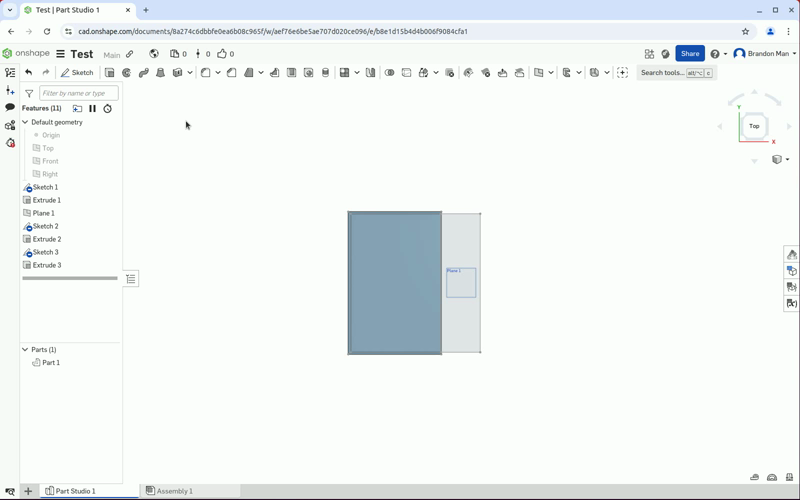
key(up, 3)
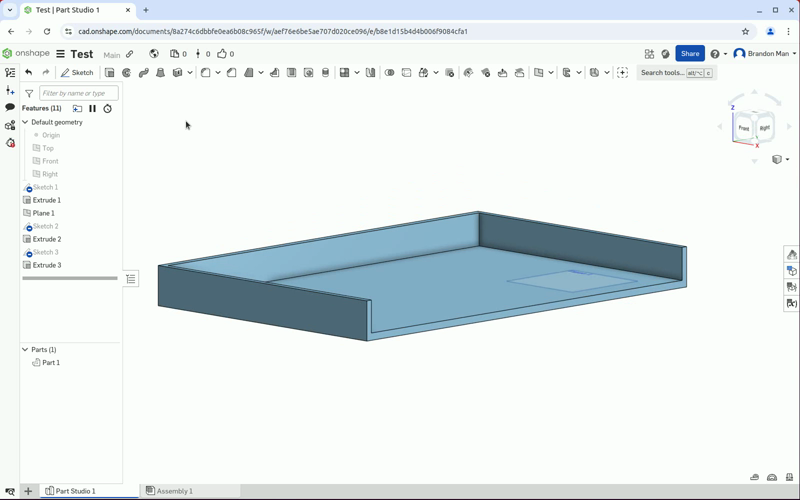
key(left, 3)
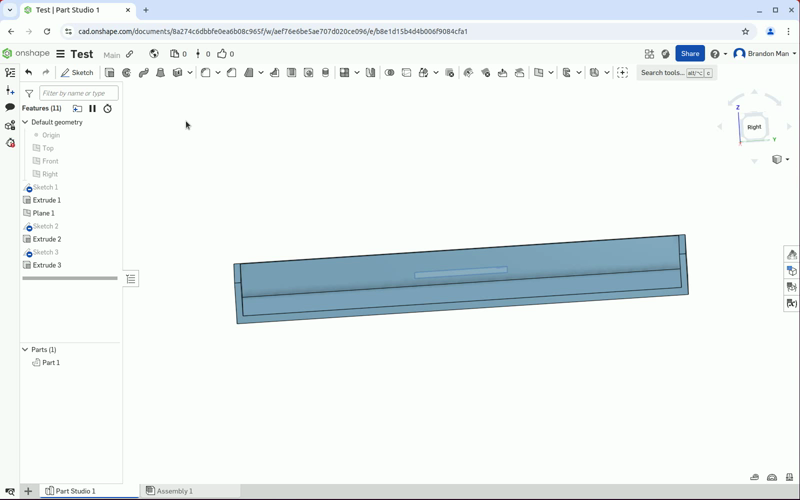
key(right, 3)
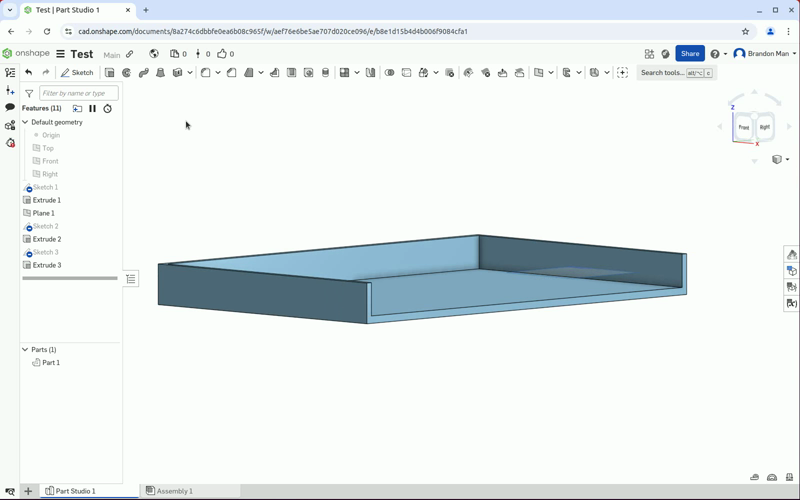
key(down, 3)
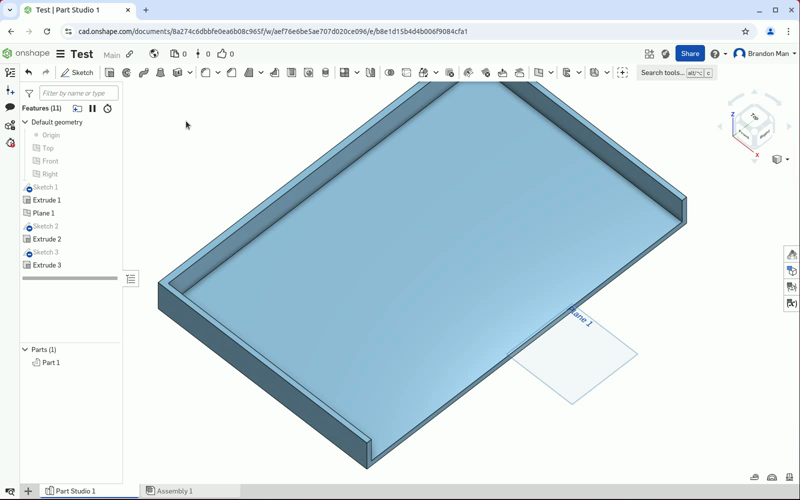
mouse_move(73, 189)
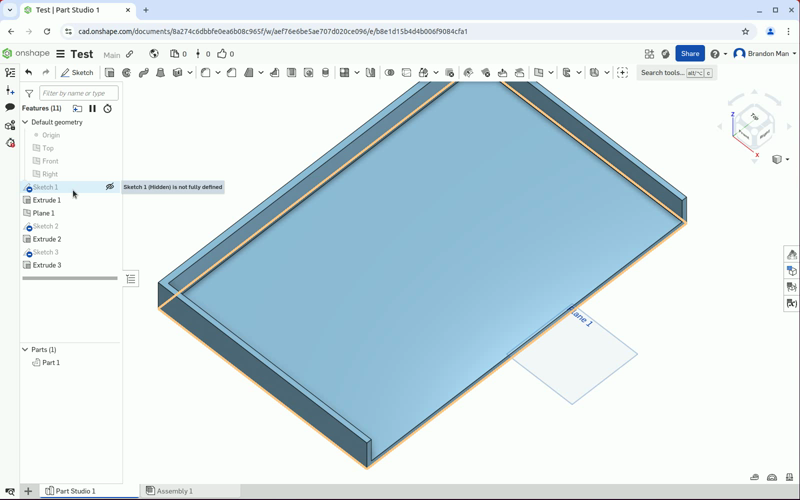
click(73, 189)